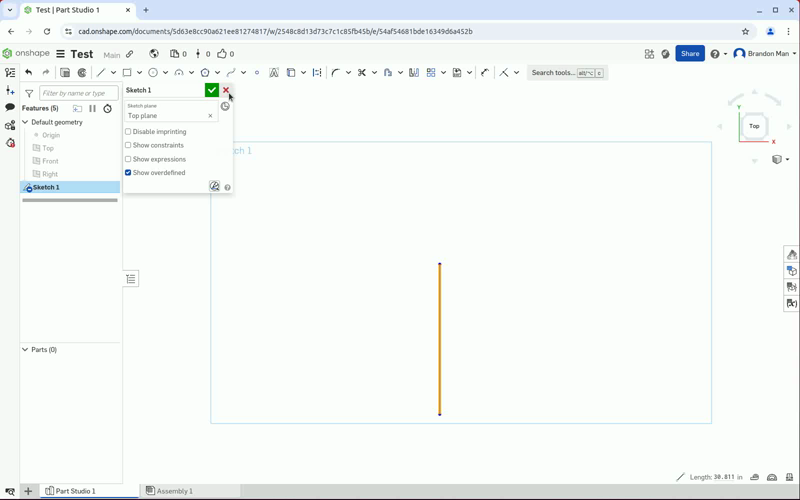
key(shift+h)
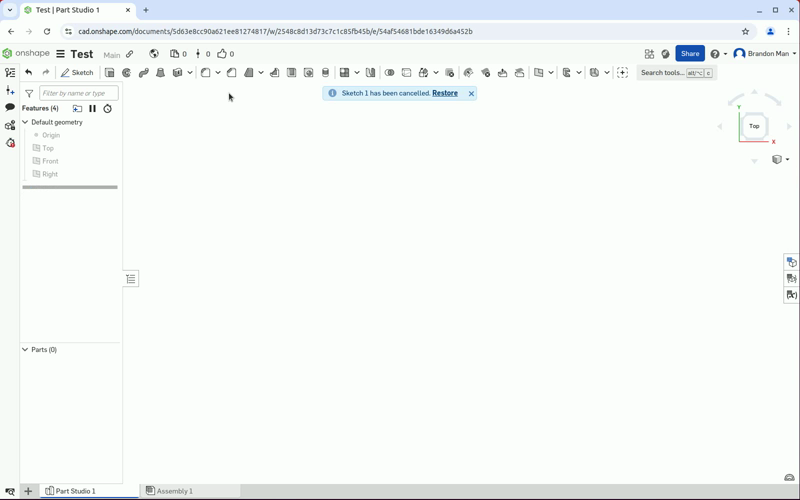
mouse_move(73, 352)
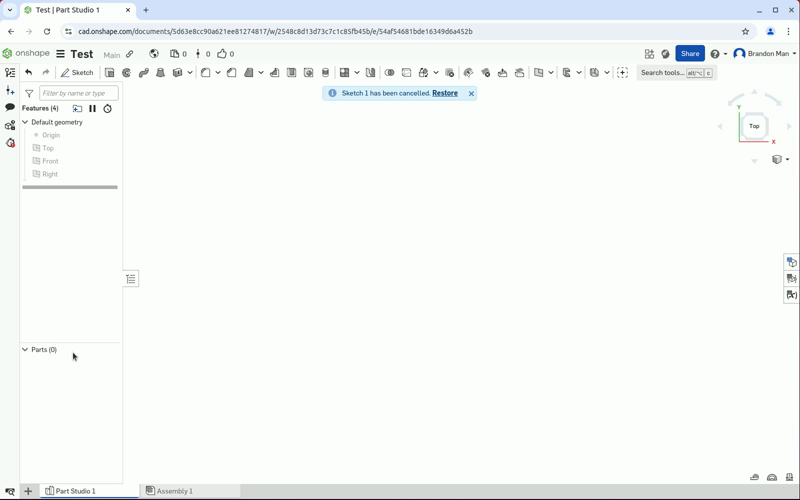
key(y)
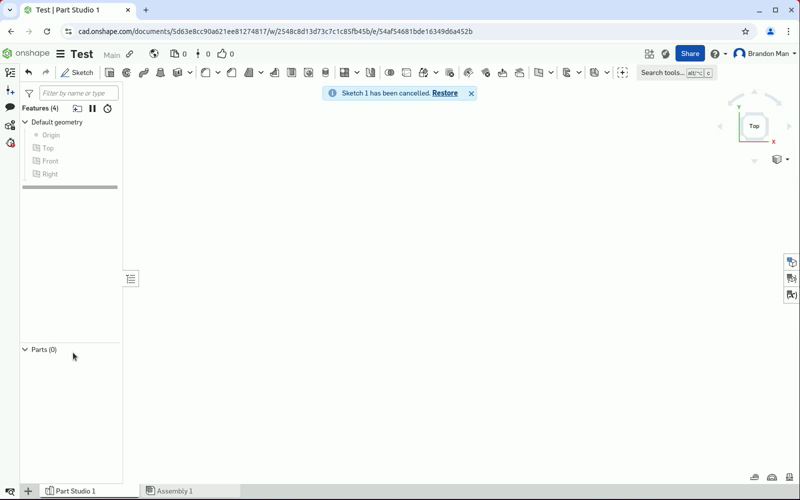
key(shift+p)
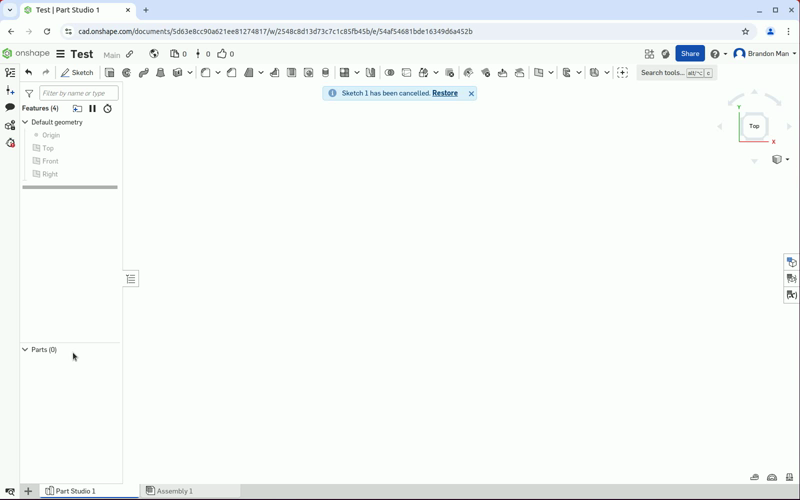
key(space)
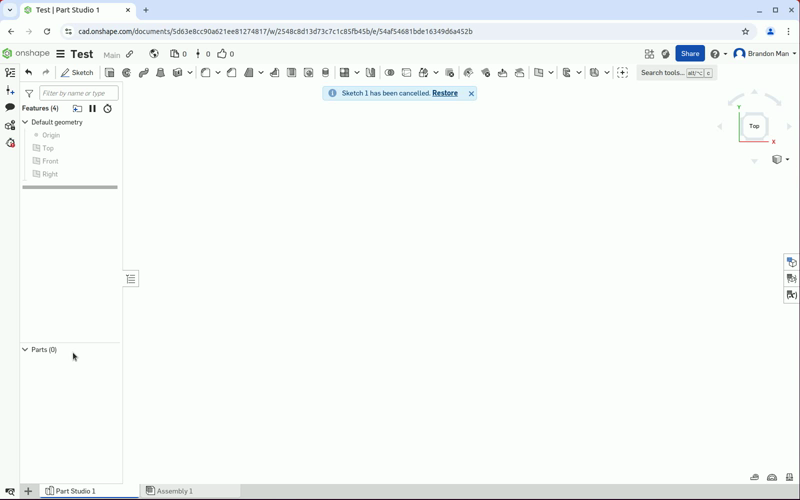
key_down(shift)
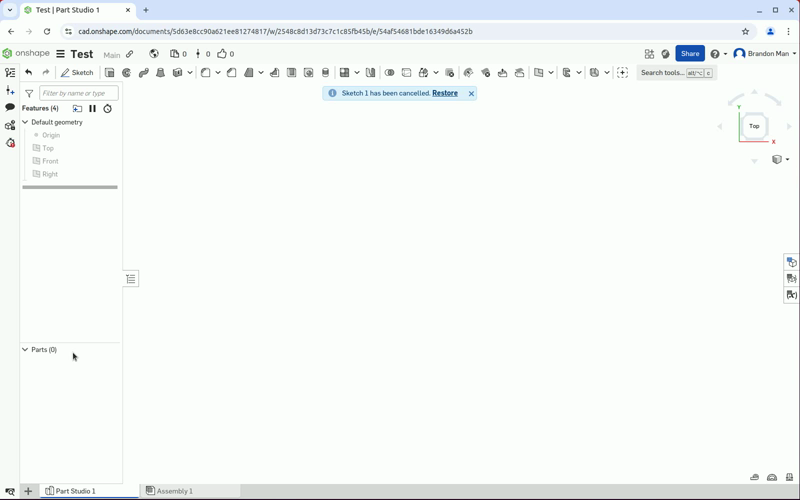
key(up)
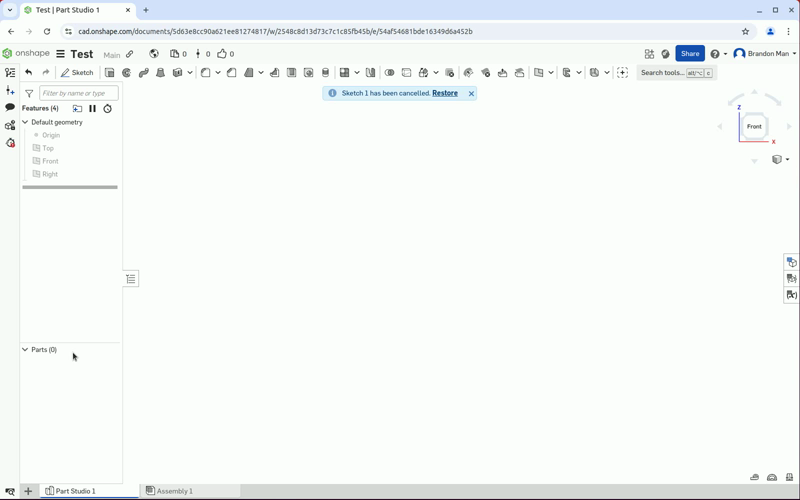
key_up(shift)
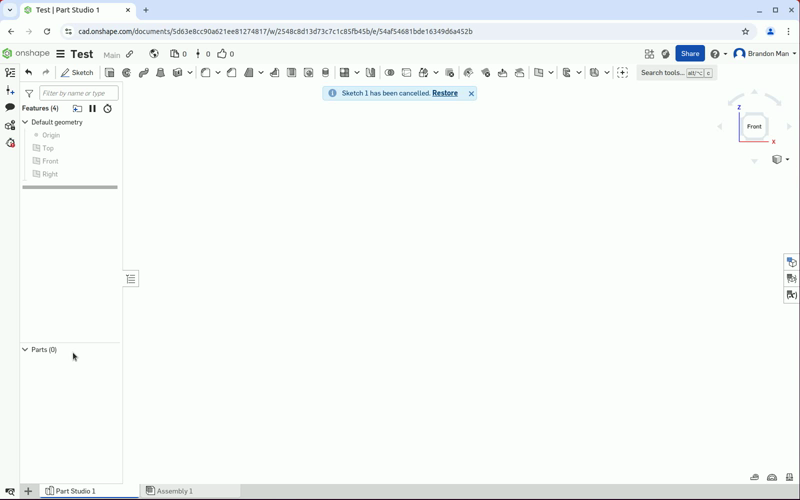
key(space)
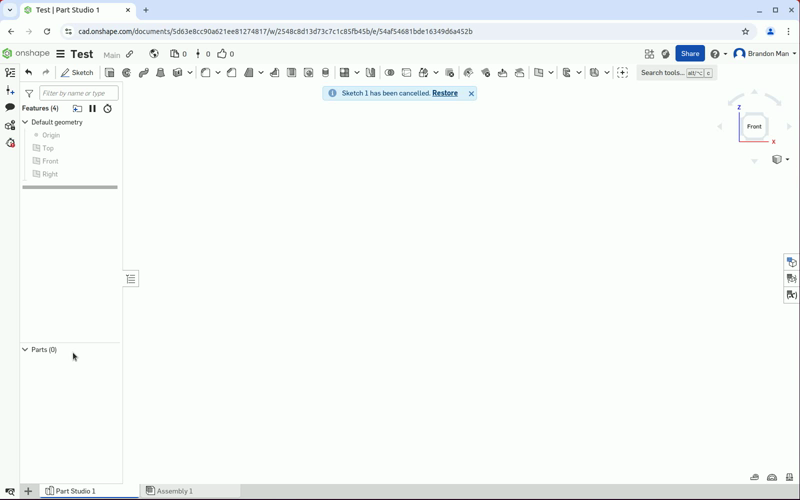
key_down(shift)
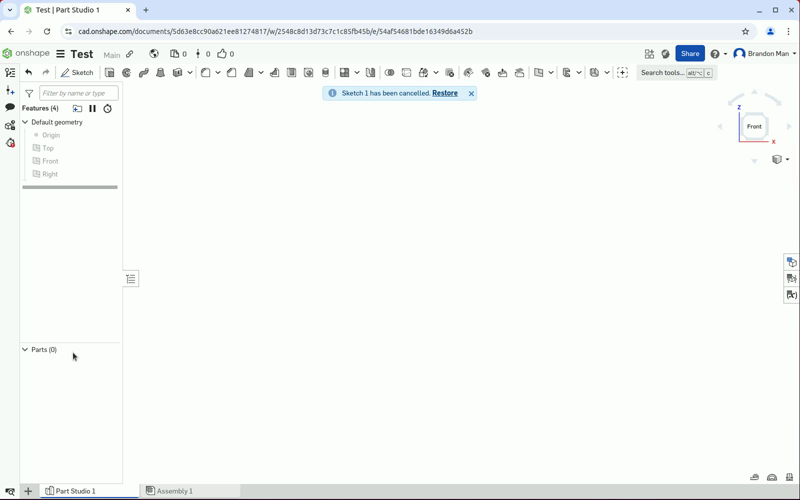
key(left)
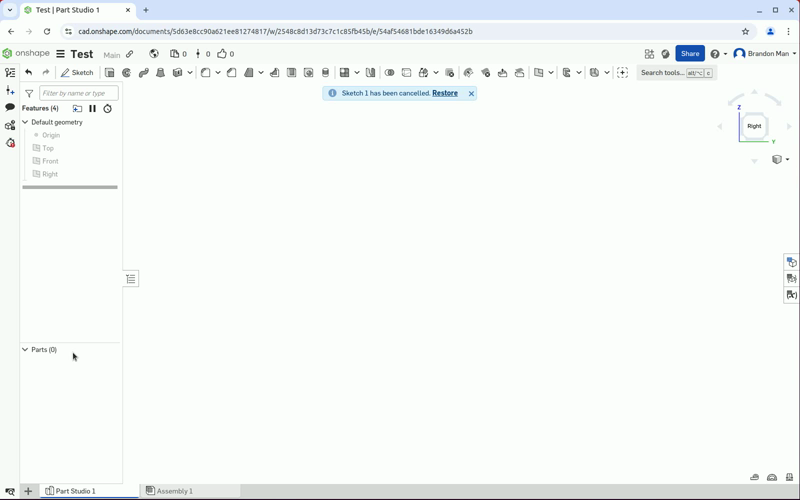
key_up(shift)
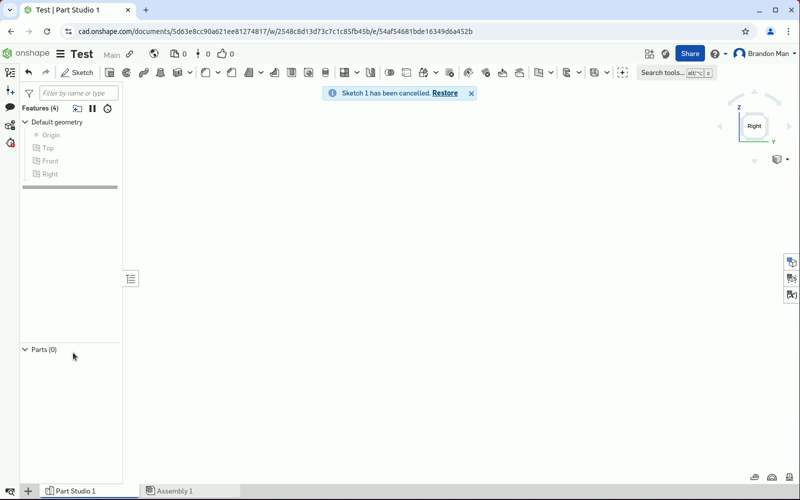
mouse_move(73, 352)
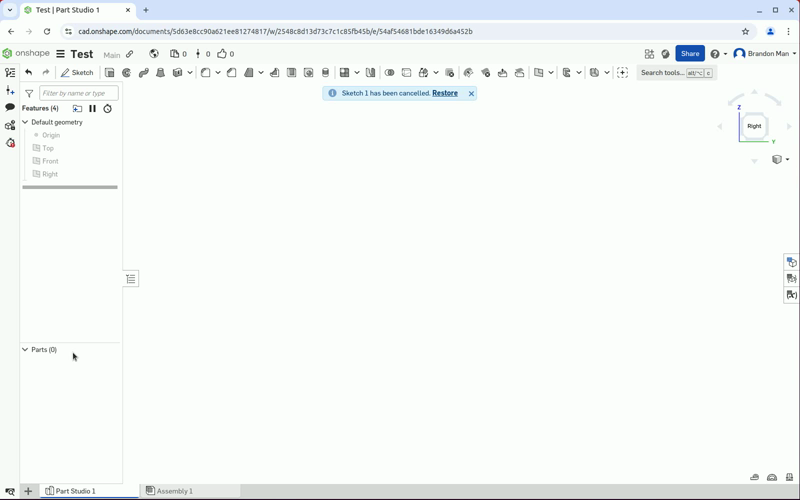
key(shift+y)
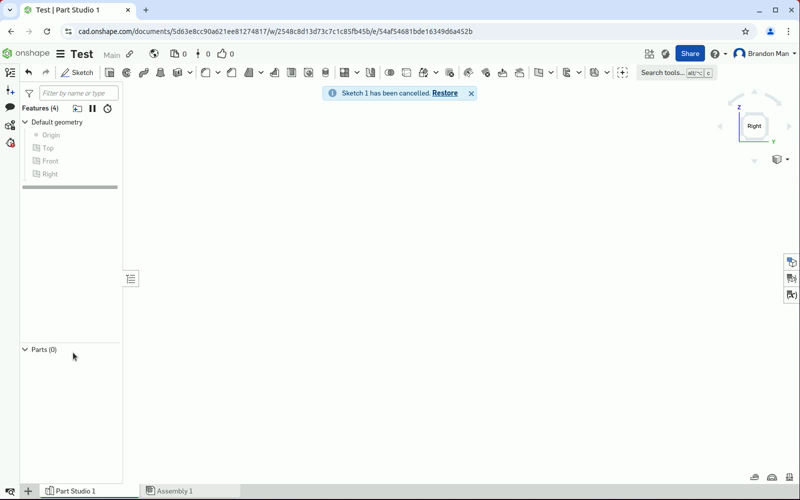
key(shift+s)
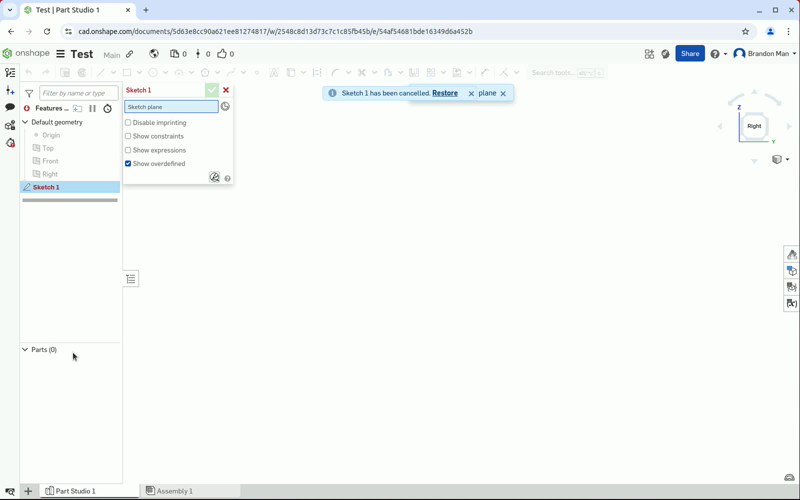
mouse_move(73, 176)
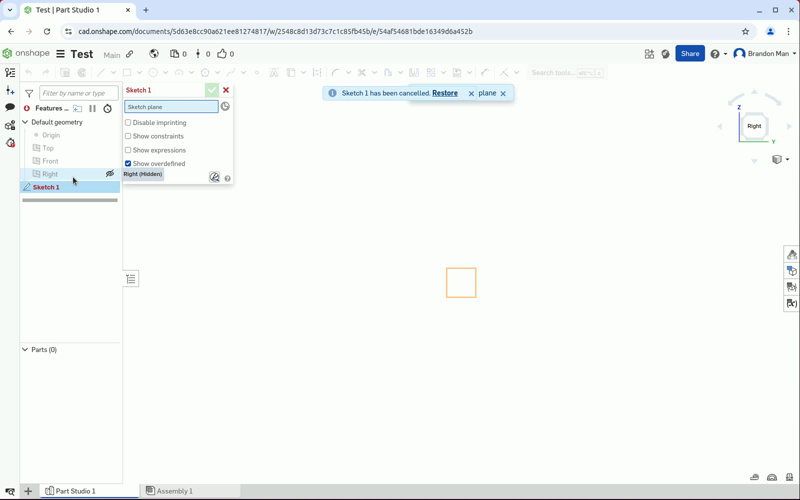
click(73, 176)
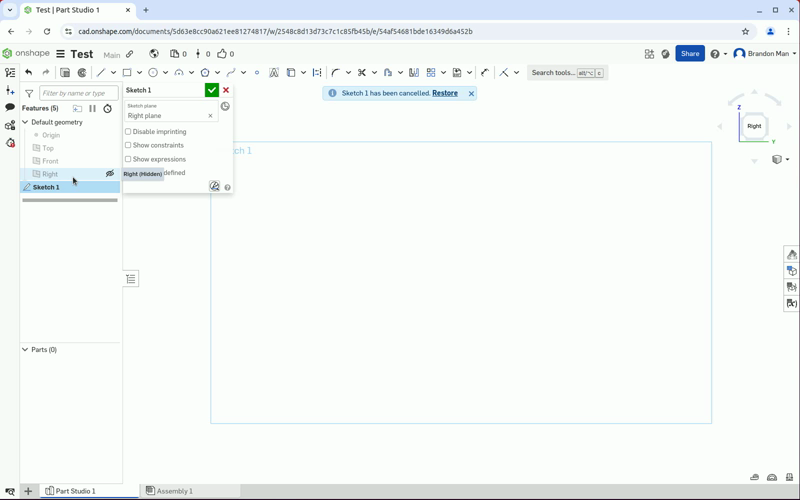
mouse_move(73, 352)
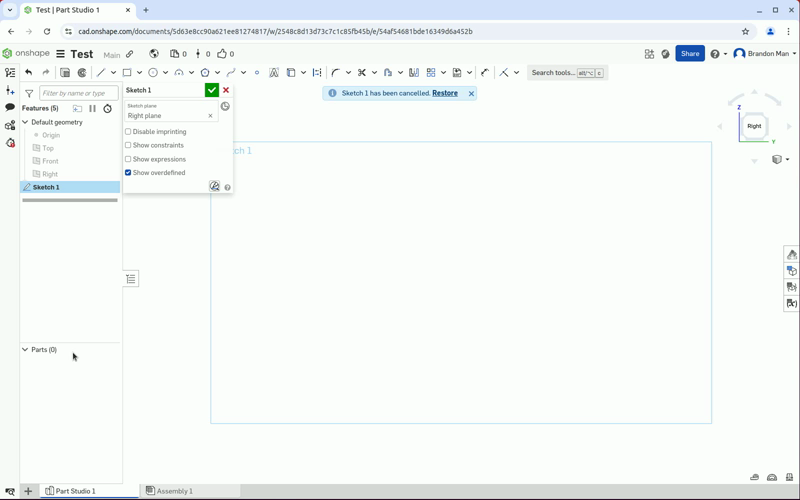
key(y)
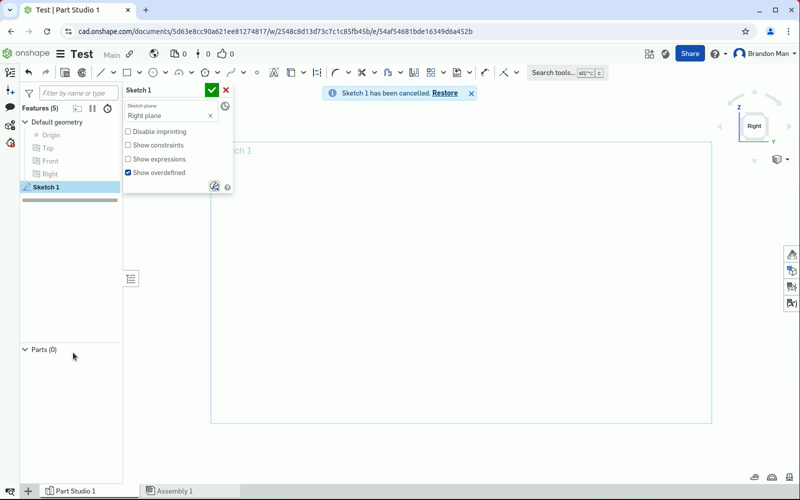
key(l)
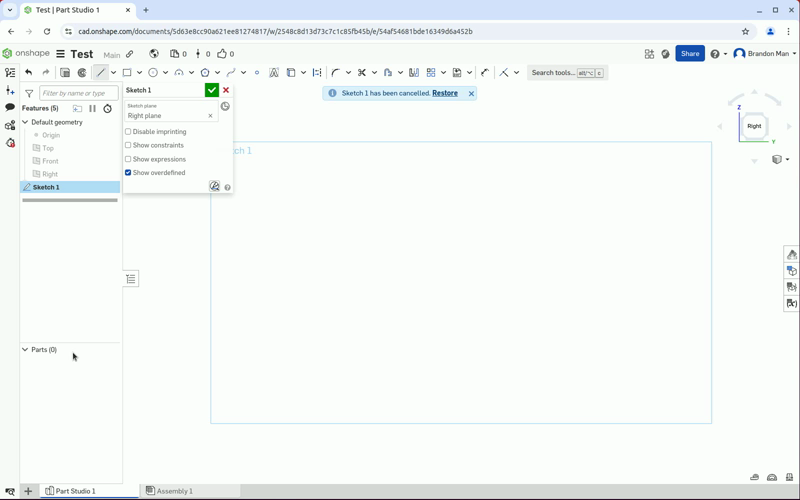
key_down(shift)
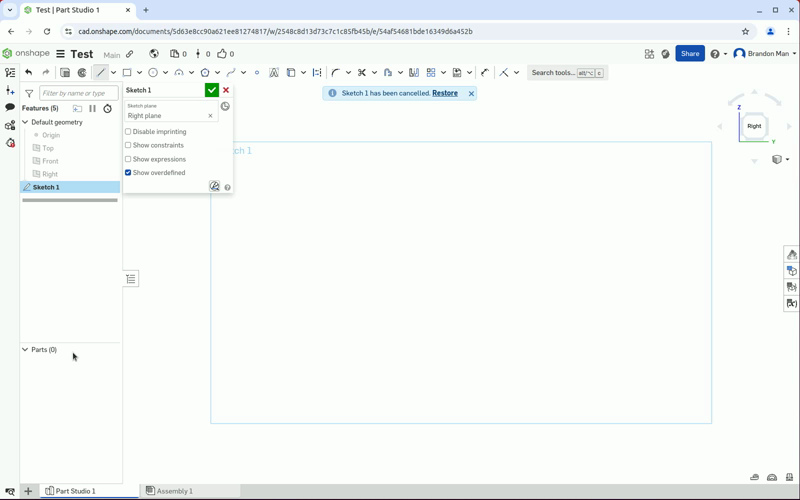
mouse_move(348, 282)
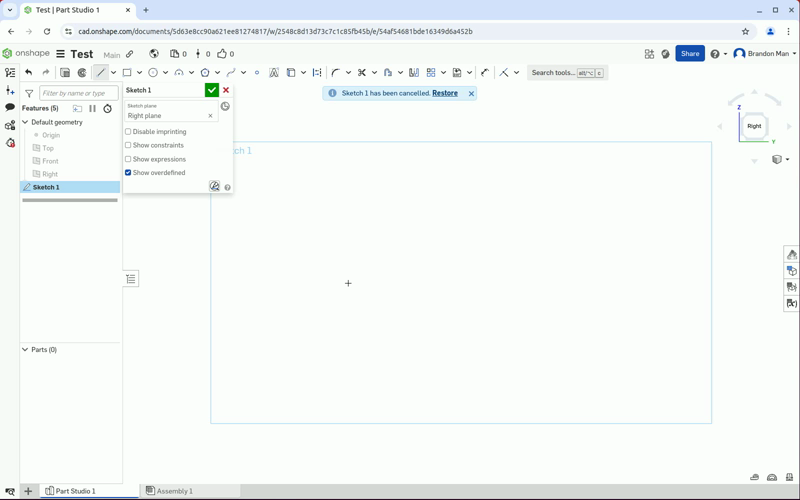
click(348, 282)
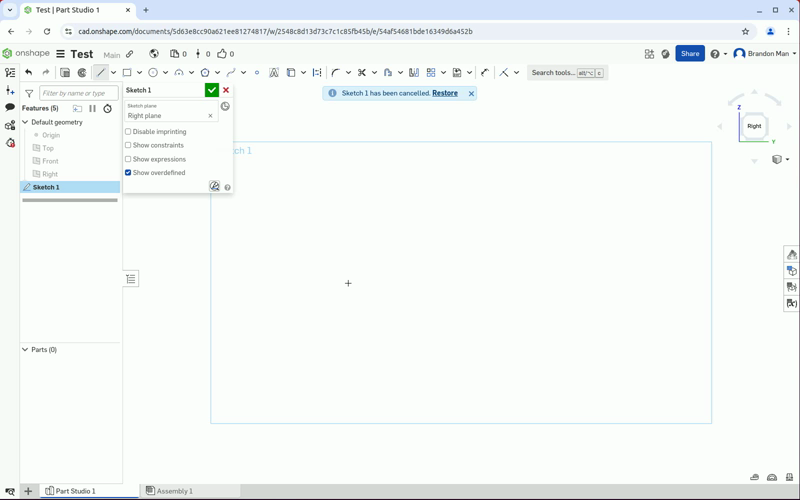
key_up(shift)
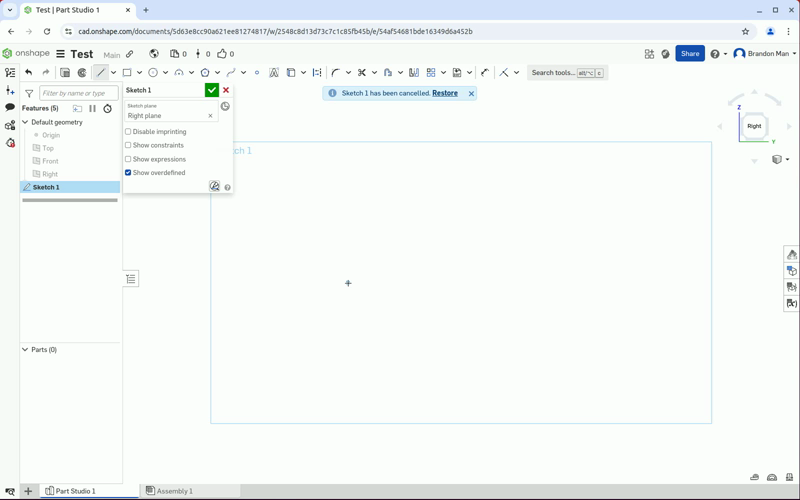
key_down(shift)
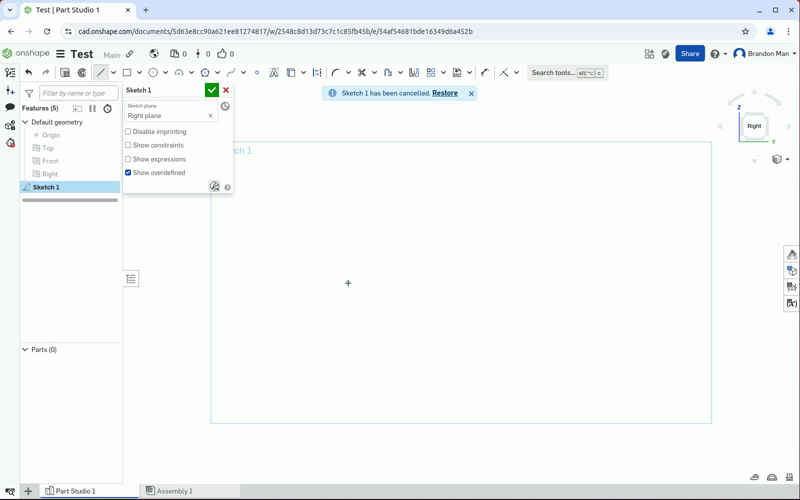
mouse_move(460, 282)
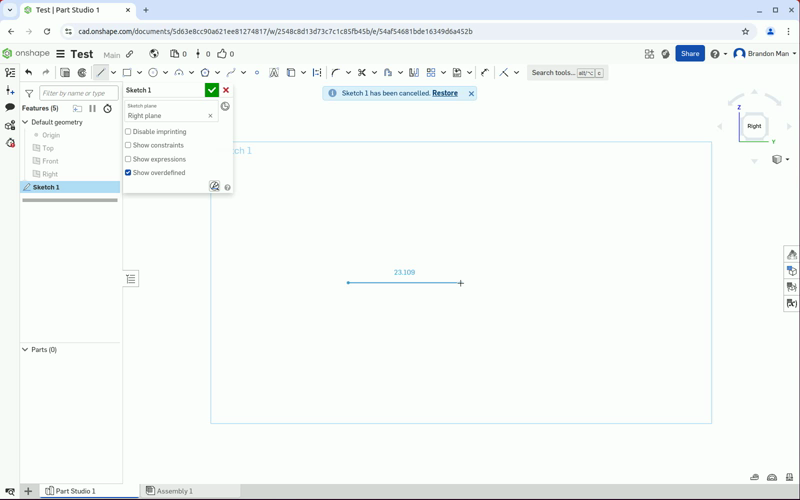
click(460, 282)
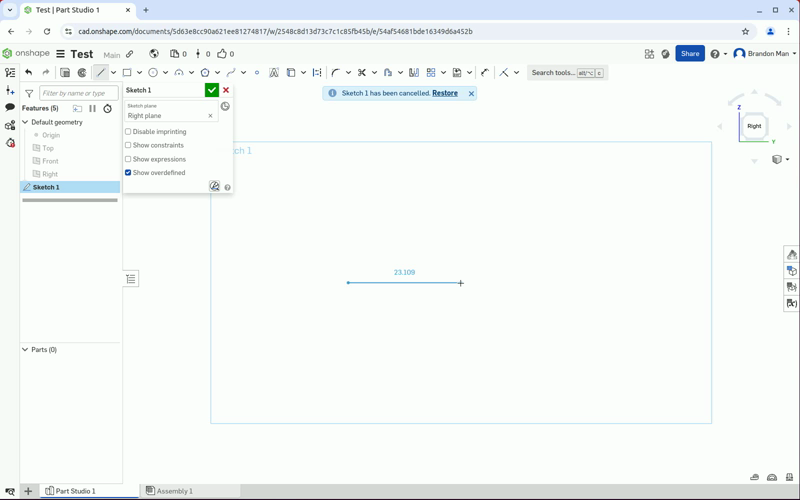
key_up(shift)
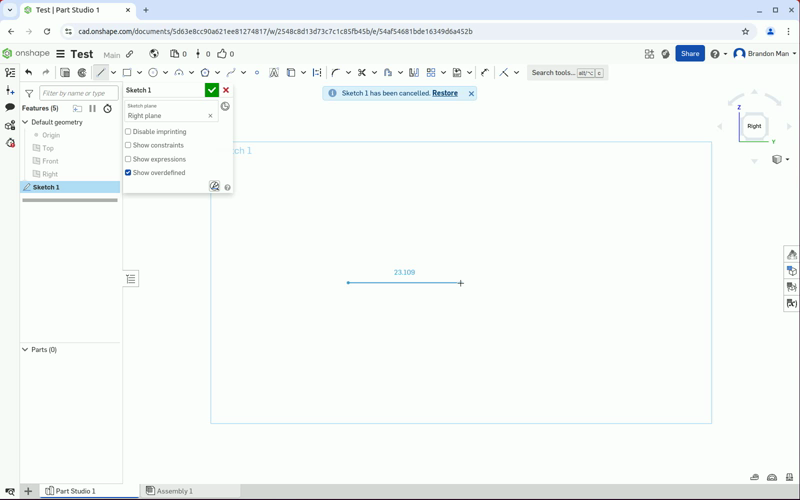
key_down(shift)
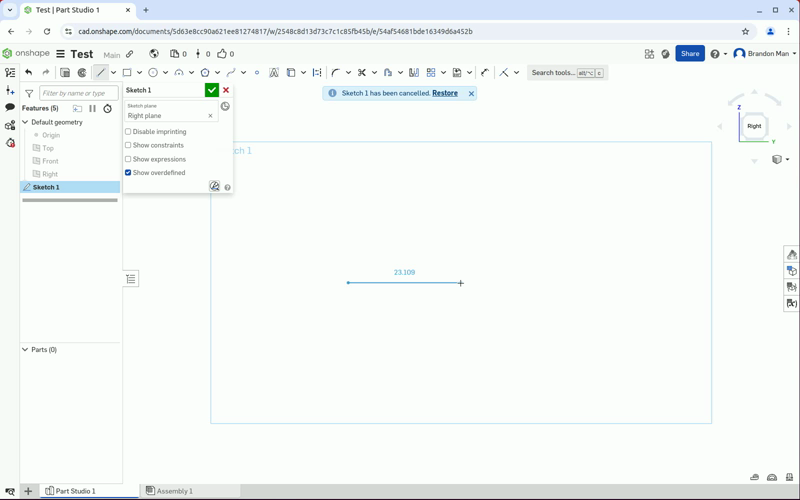
mouse_move(460, 170)
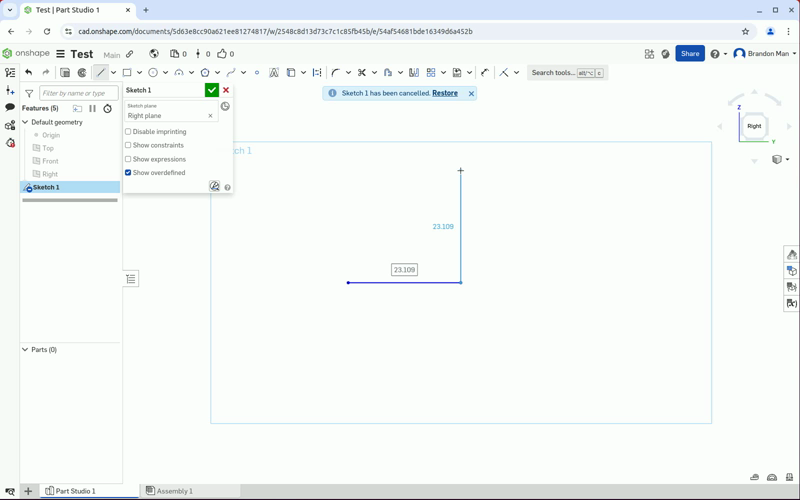
click(460, 170)
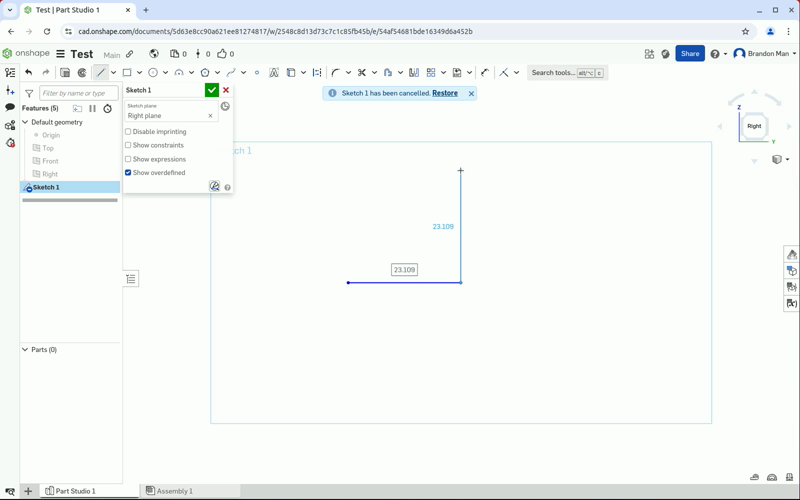
key_up(shift)
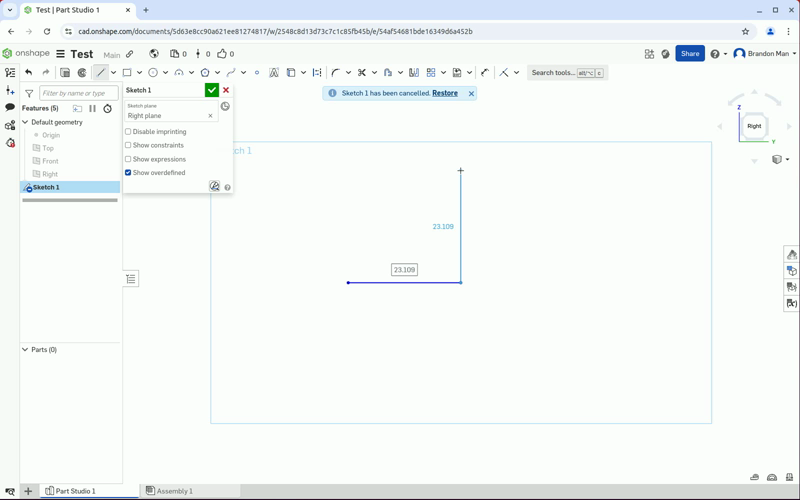
key_down(shift)
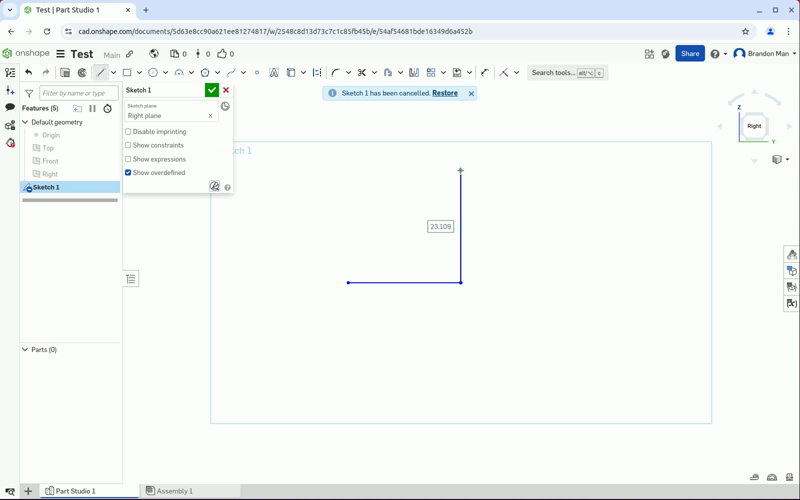
mouse_move(348, 282)
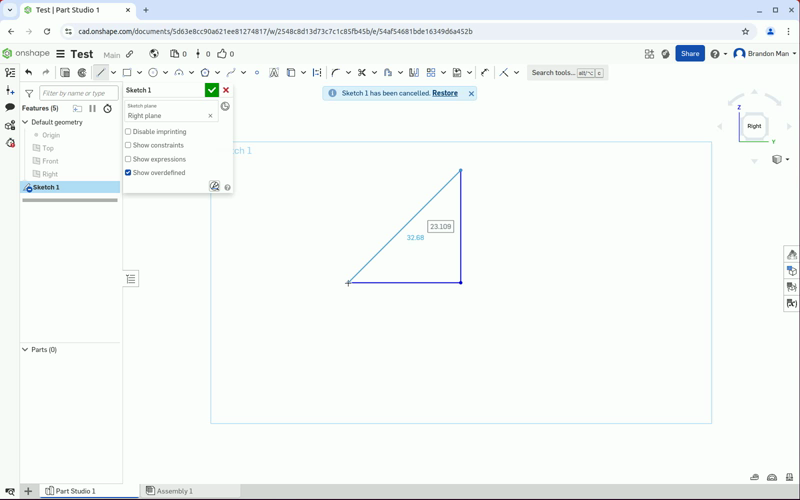
key_up(shift)
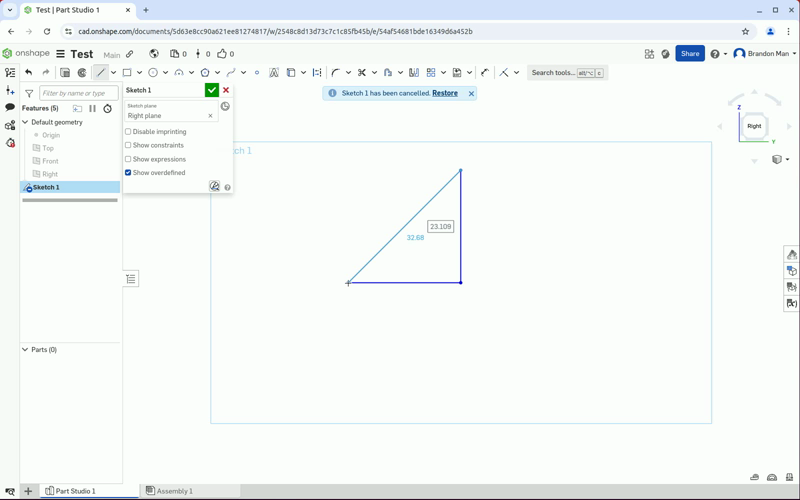
click(348, 282)
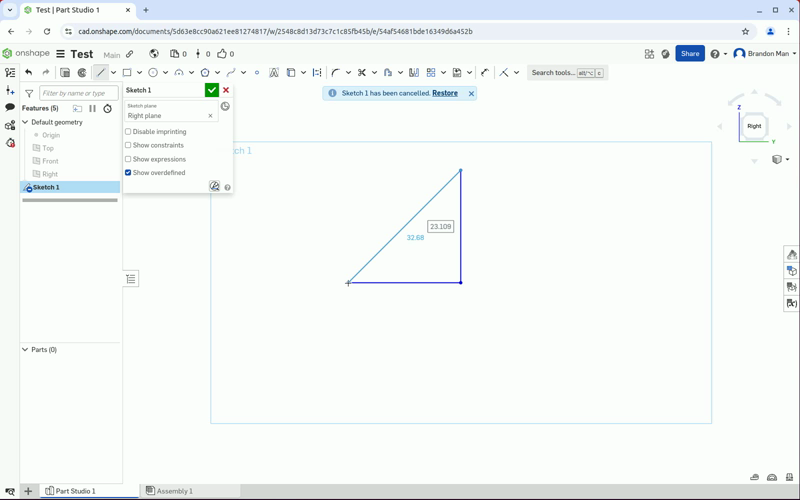
key(esc)
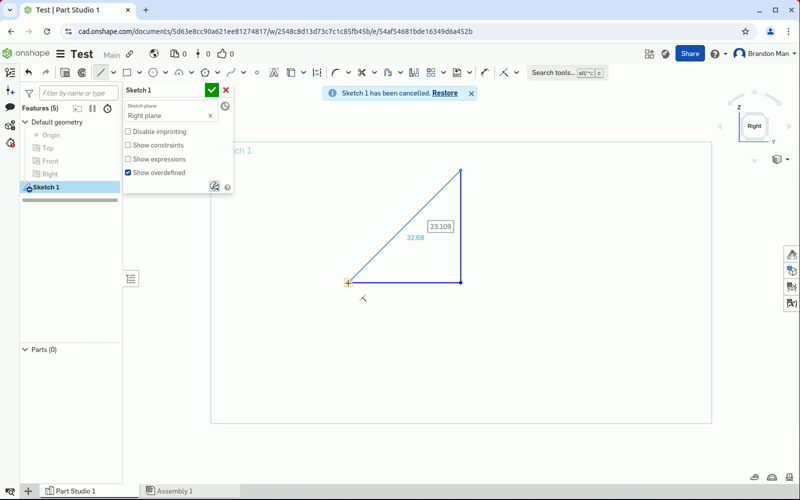
mouse_move(402, 275)
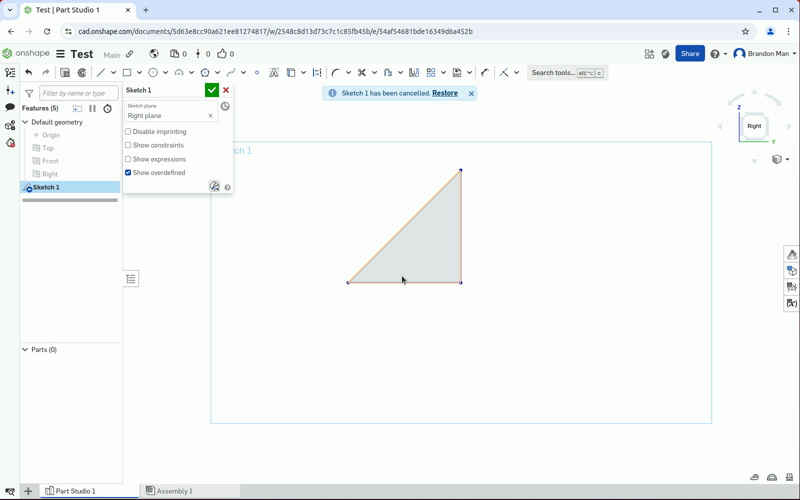
click(402, 275)
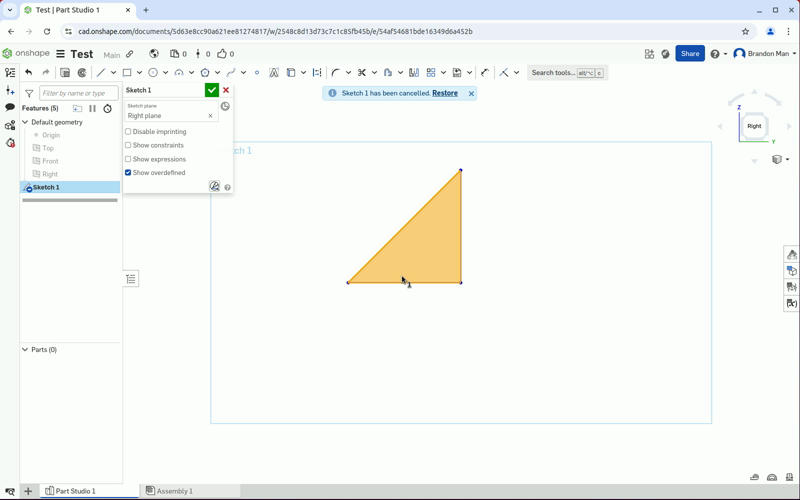
mouse_move(73, 352)
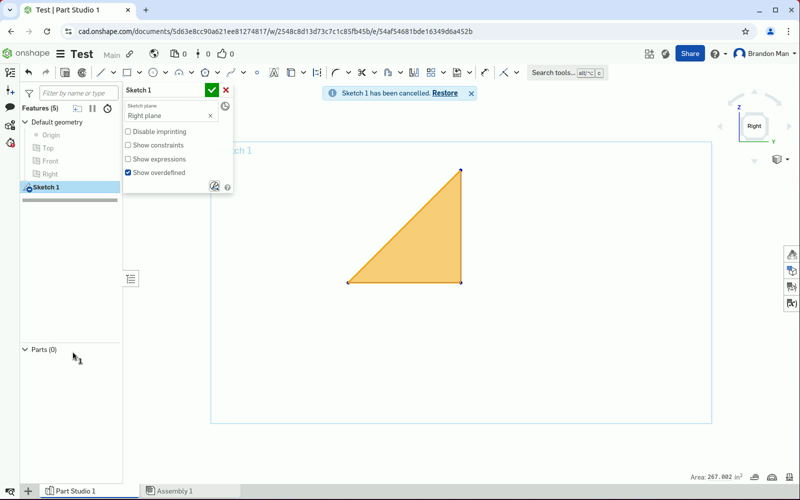
key(shift+y)
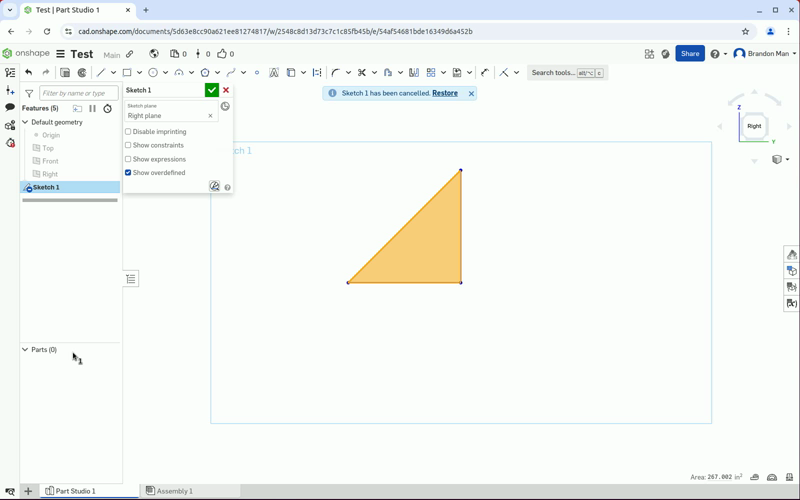
key(shift+e)
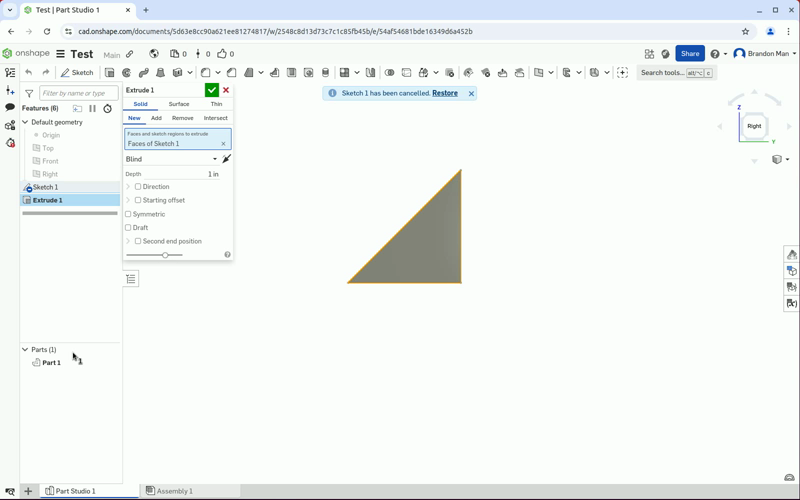
mouse_move(143, 106)
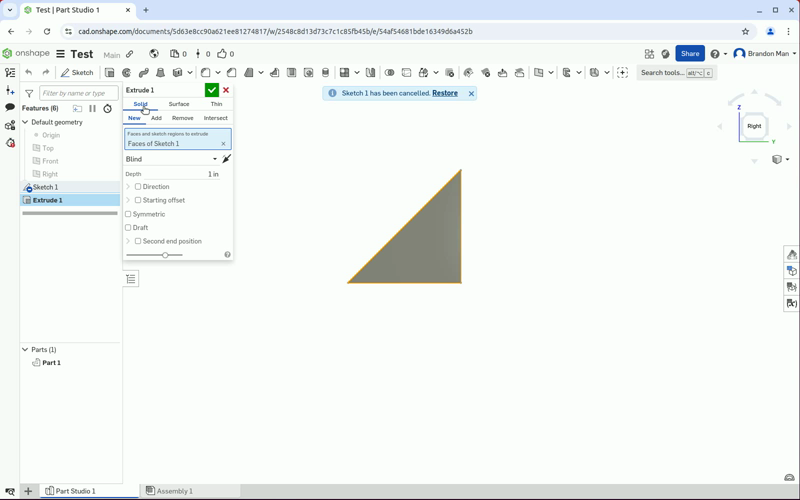
click(143, 106)
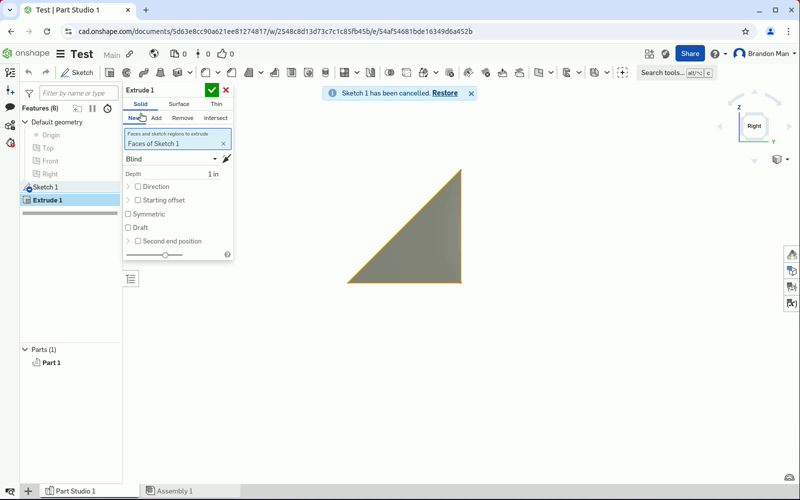
mouse_move(137, 120)
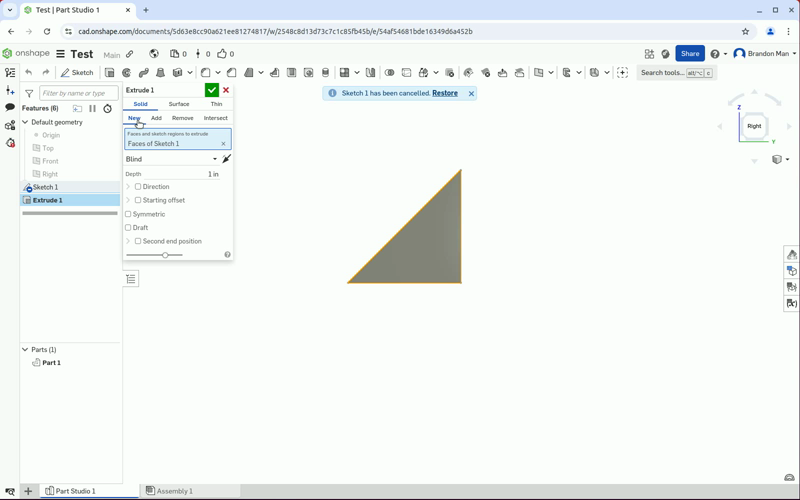
click(137, 120)
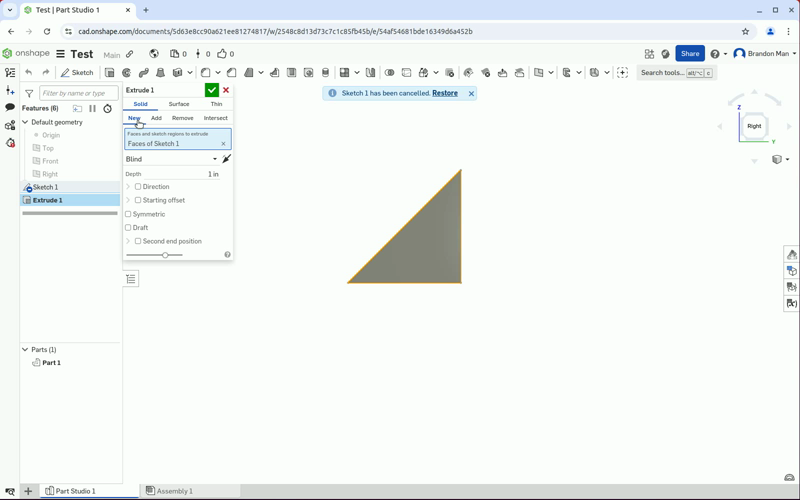
key(tab, 4)
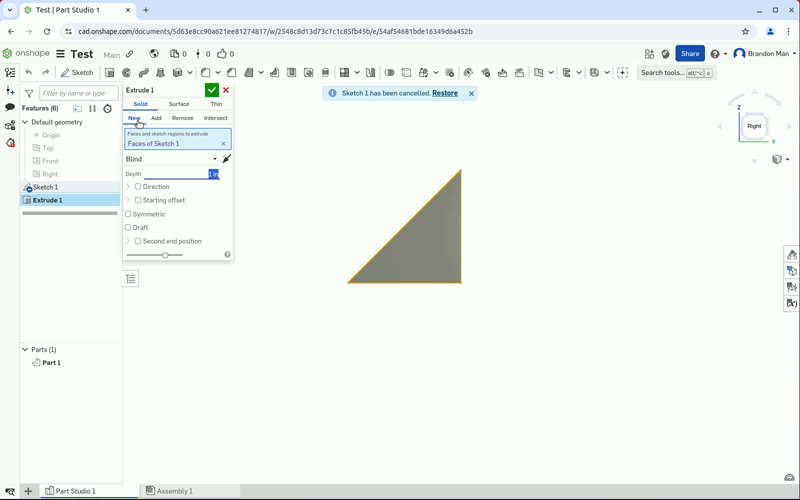
text(34.662)
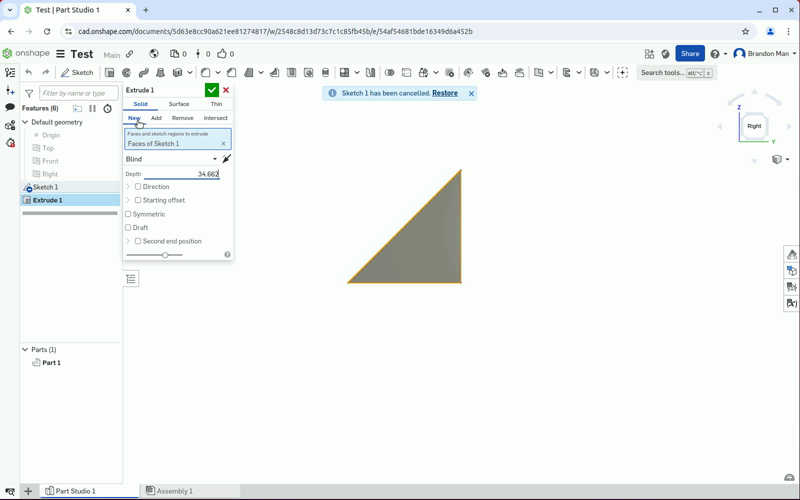
key(tab, 3)
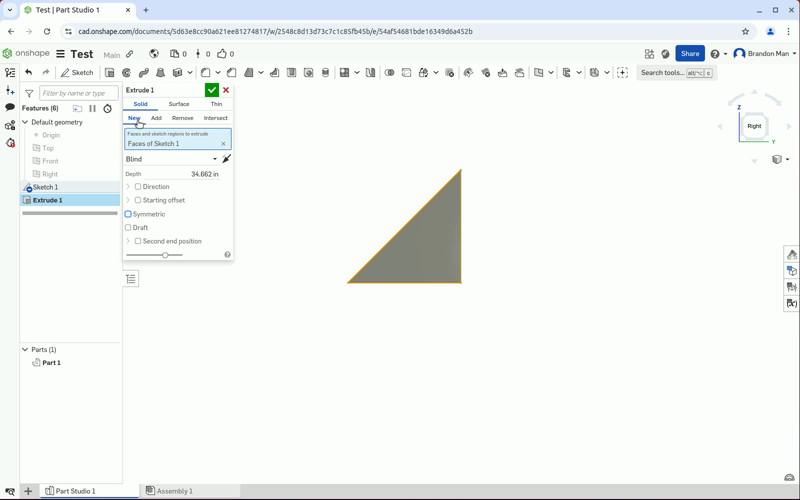
key(space)
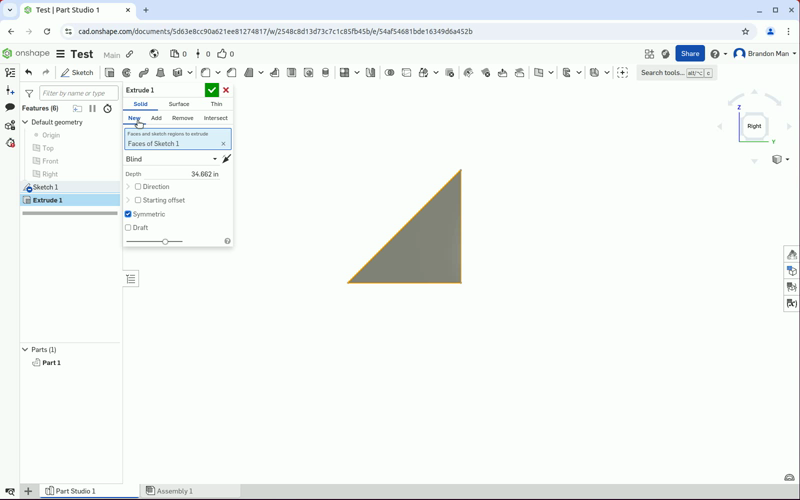
key(enter)
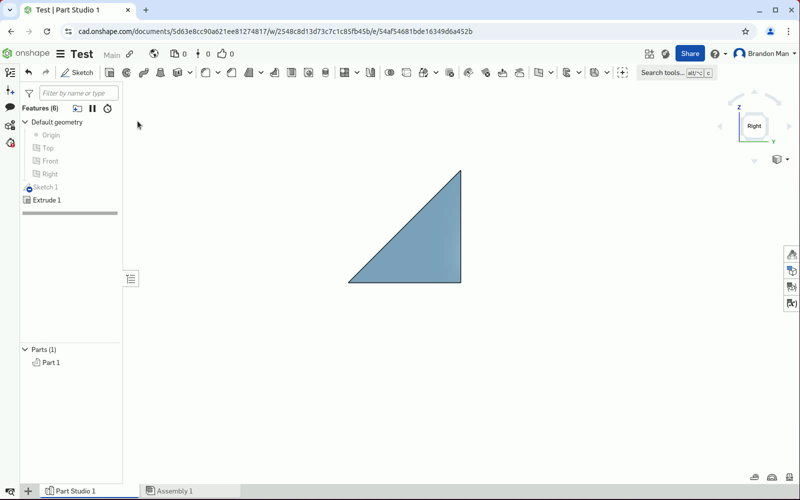
key(shift+h)
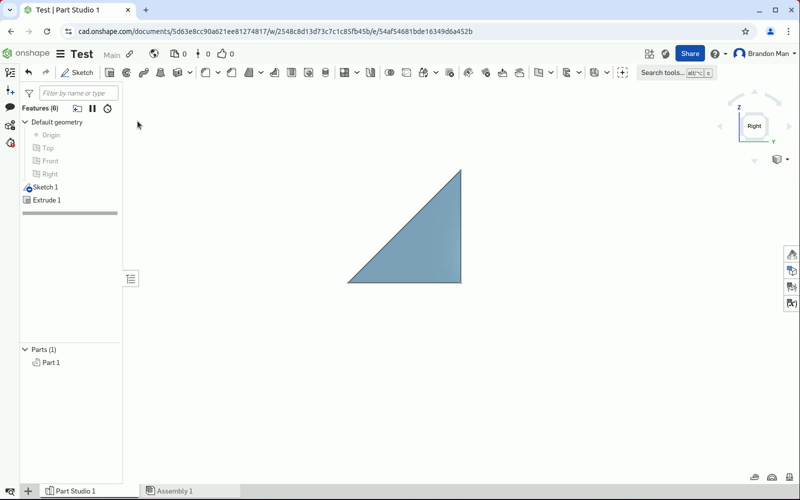
key(shift+h)
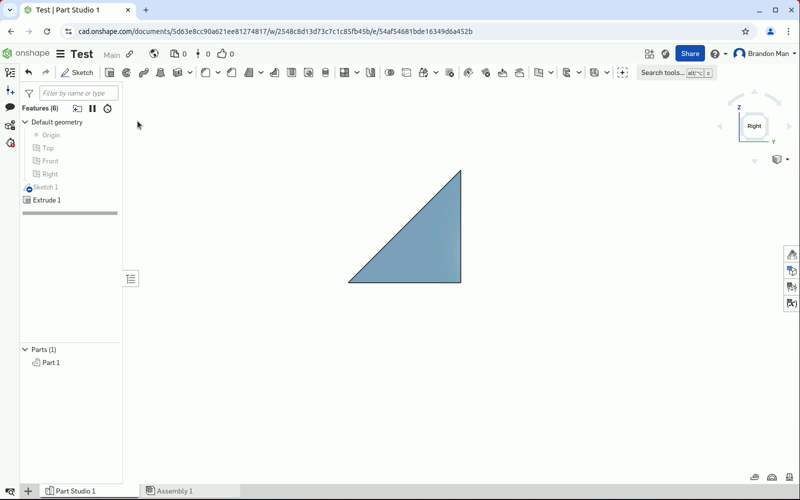
mouse_move(73, 189)
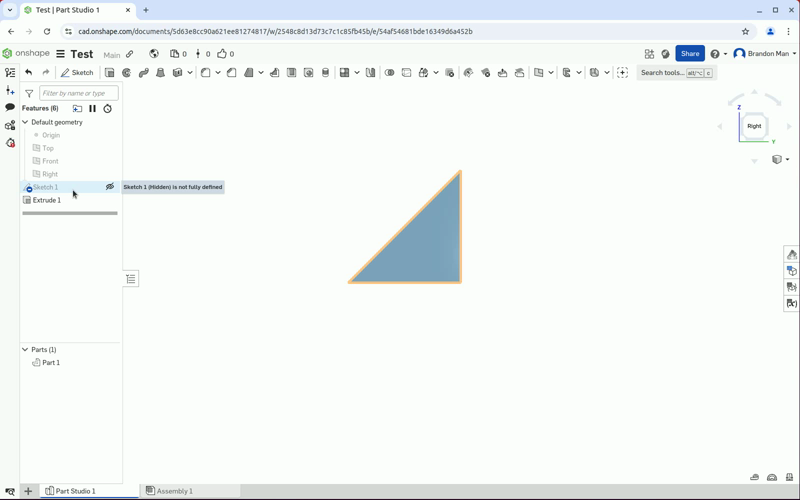
click(73, 189)
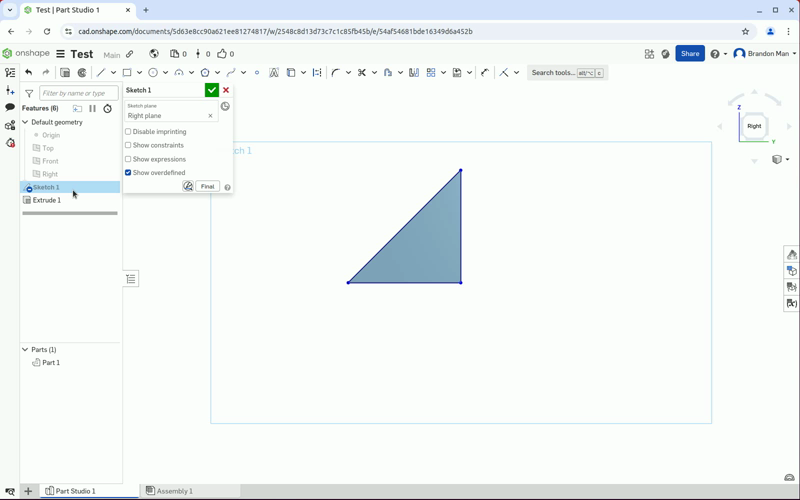
mouse_move(229, 92)
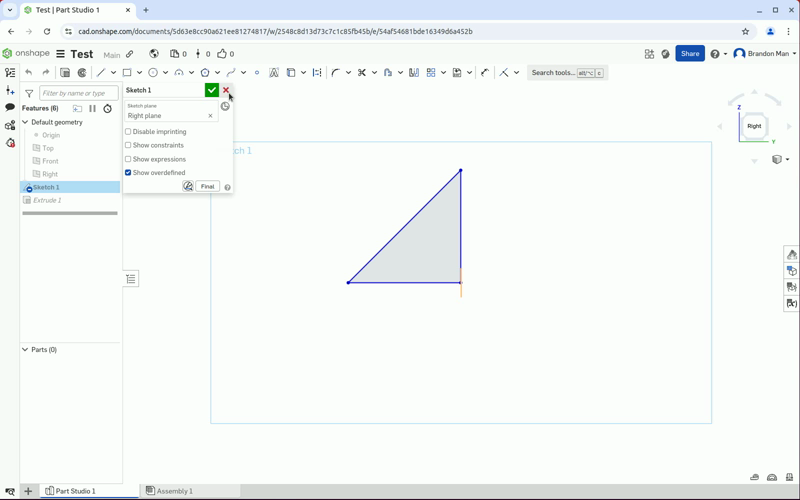
click(229, 92)
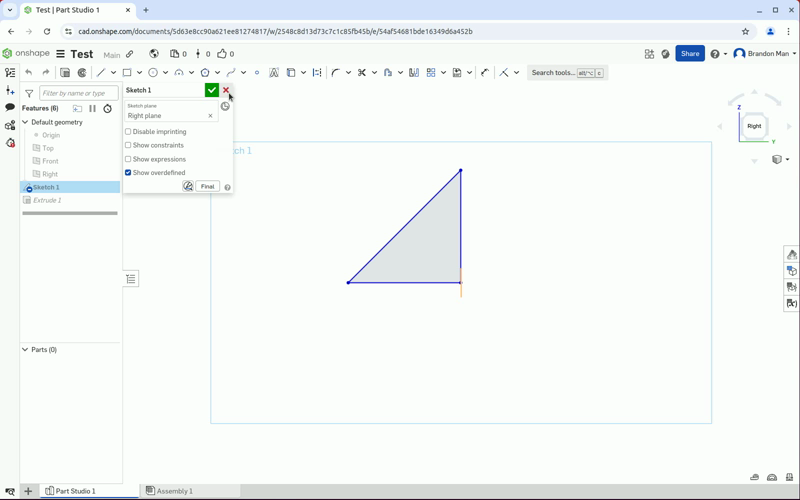
key(shift+s)
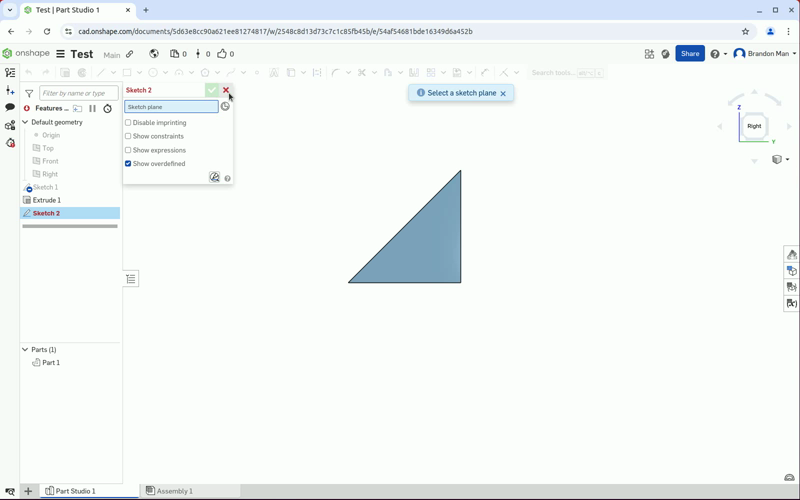
mouse_move(73, 176)
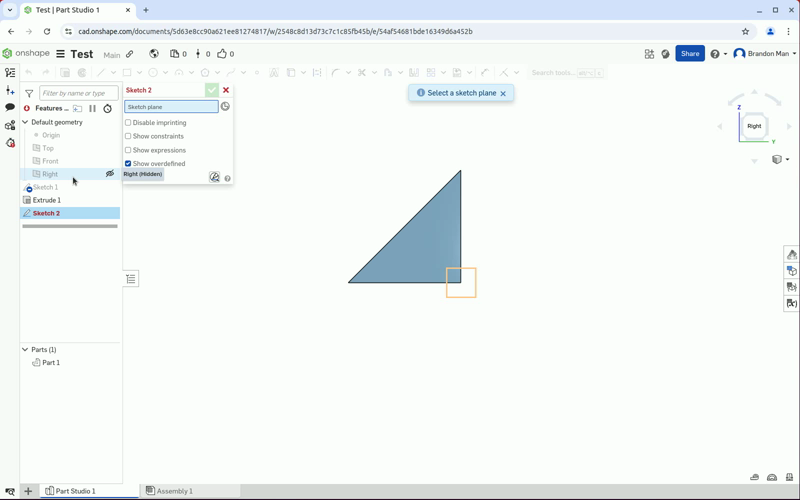
click(73, 176)
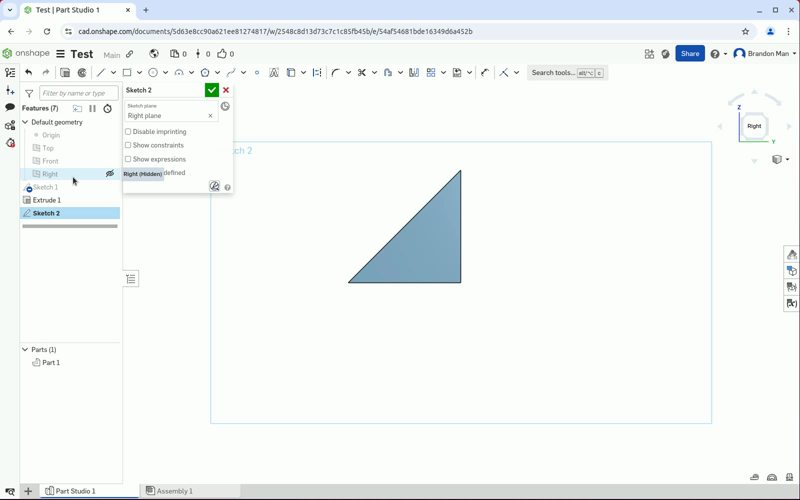
mouse_move(73, 352)
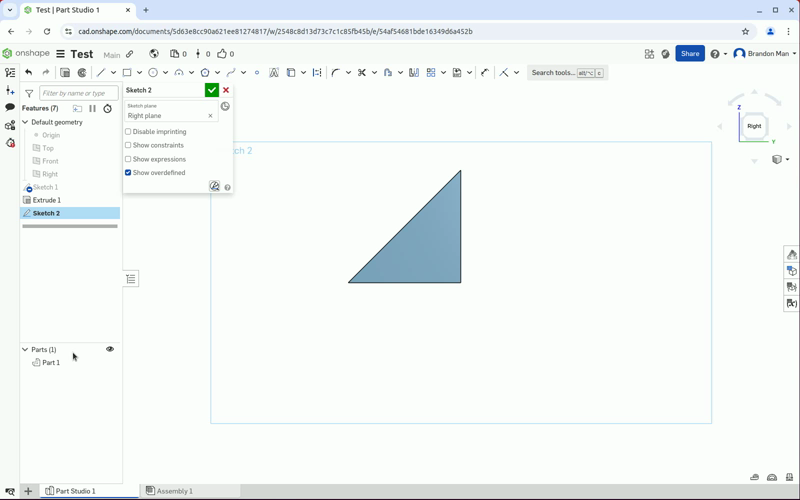
key(y)
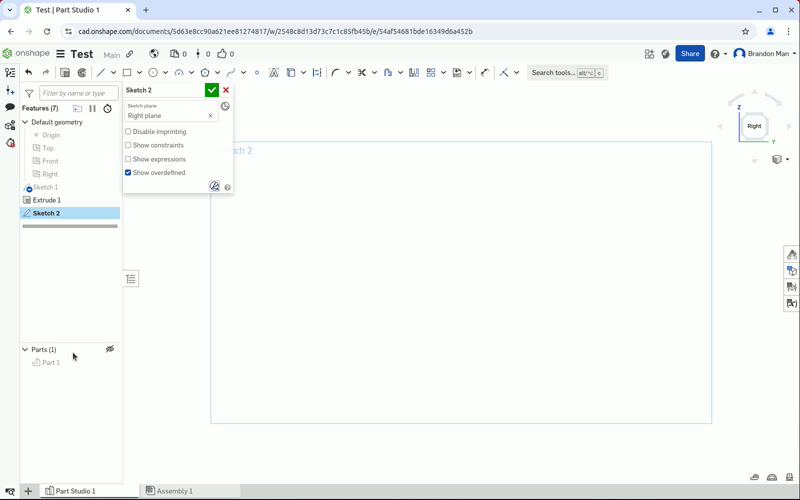
key(l)
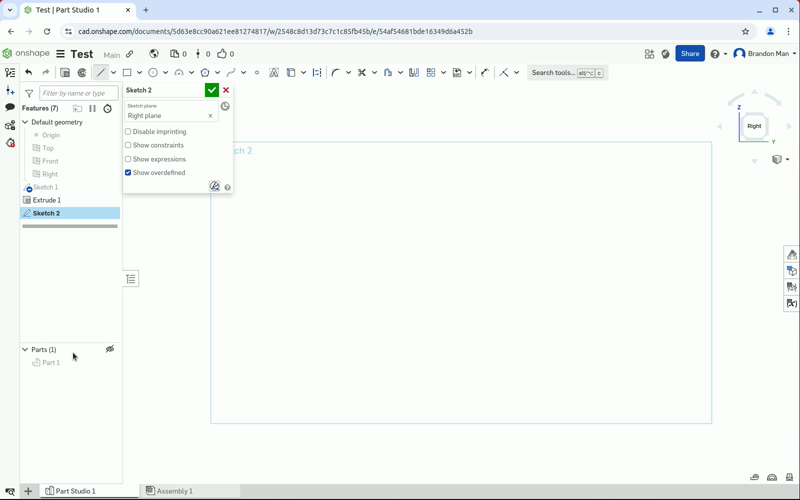
key_down(shift)
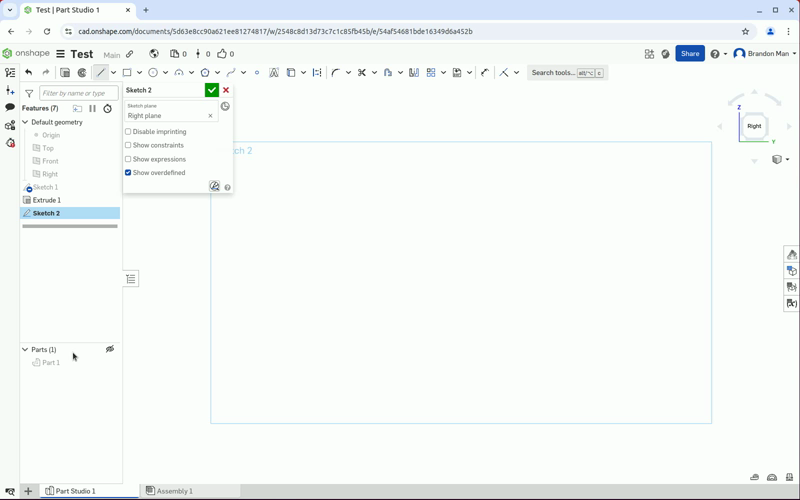
mouse_move(348, 282)
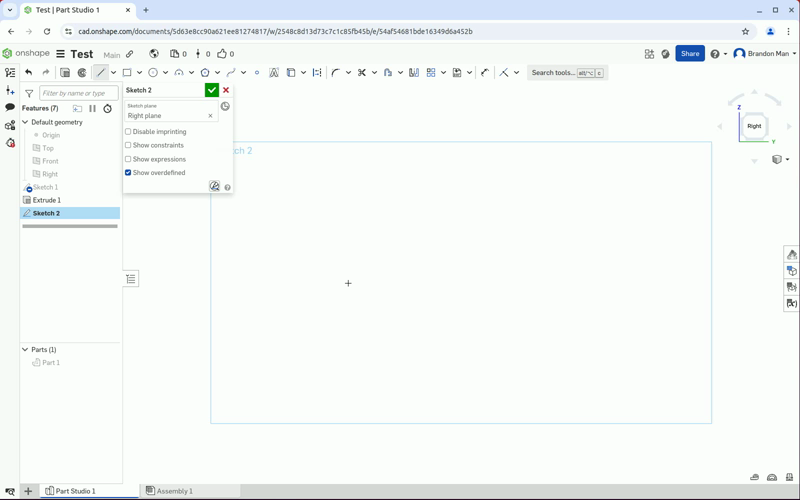
click(348, 282)
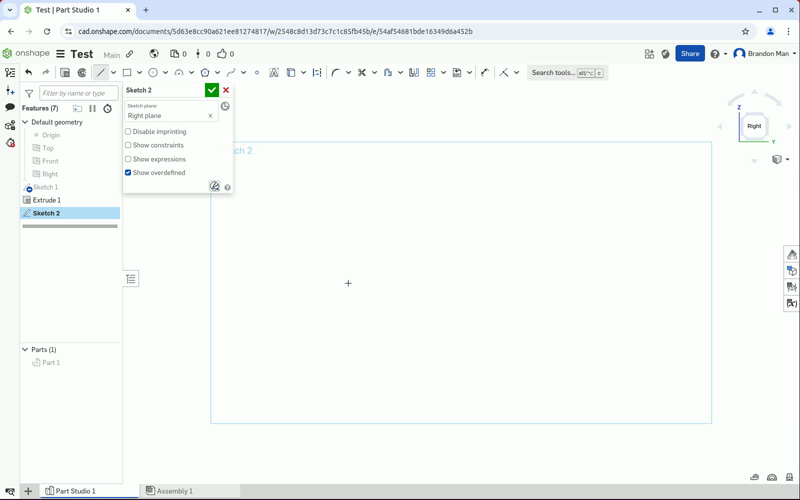
key_up(shift)
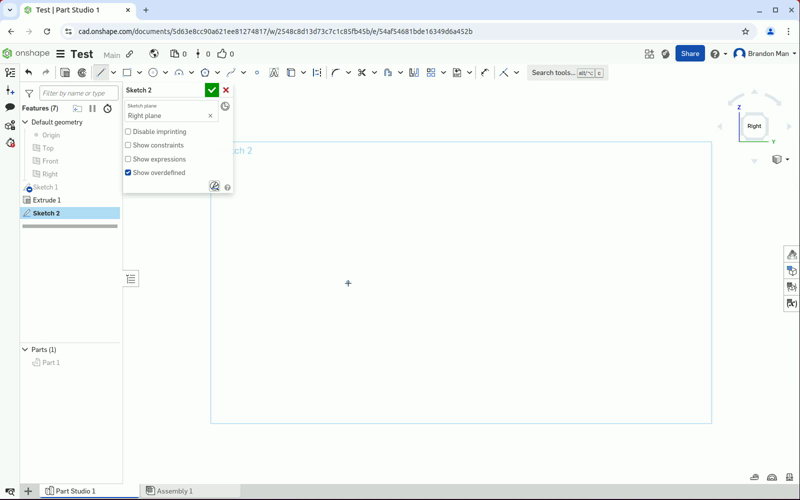
key_down(shift)
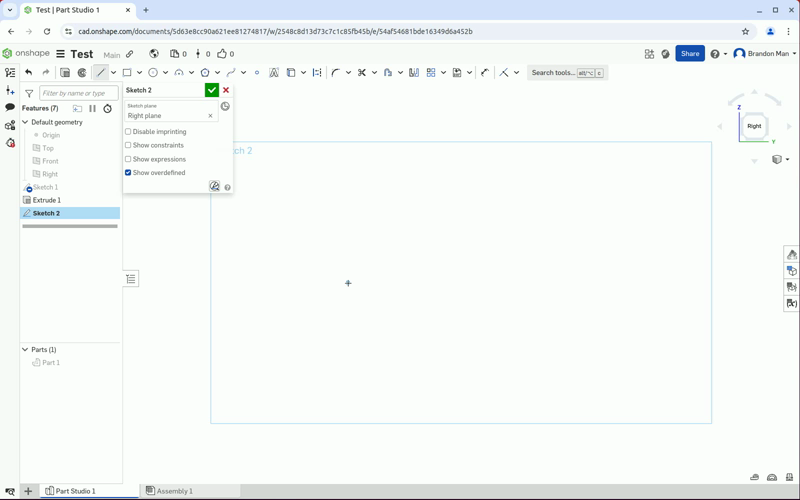
mouse_move(378, 282)
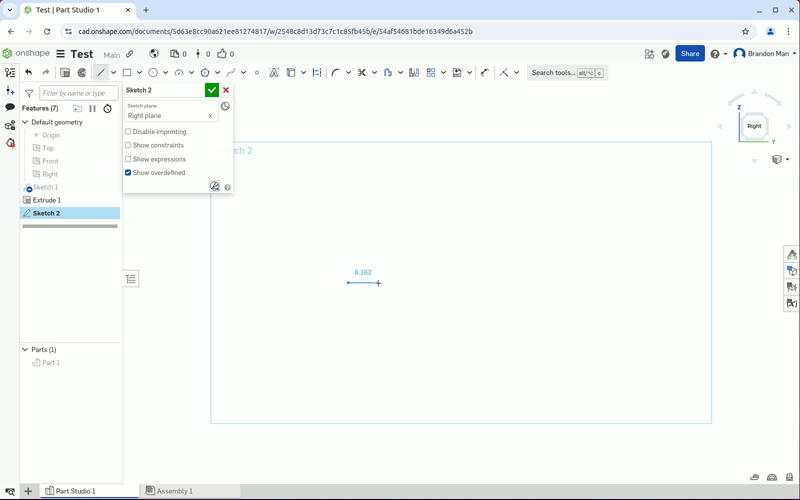
mouse_move(404, 282)
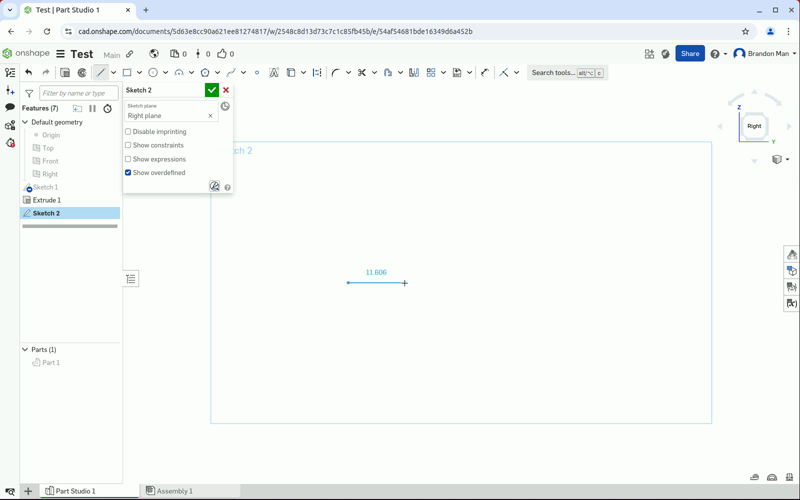
click(404, 282)
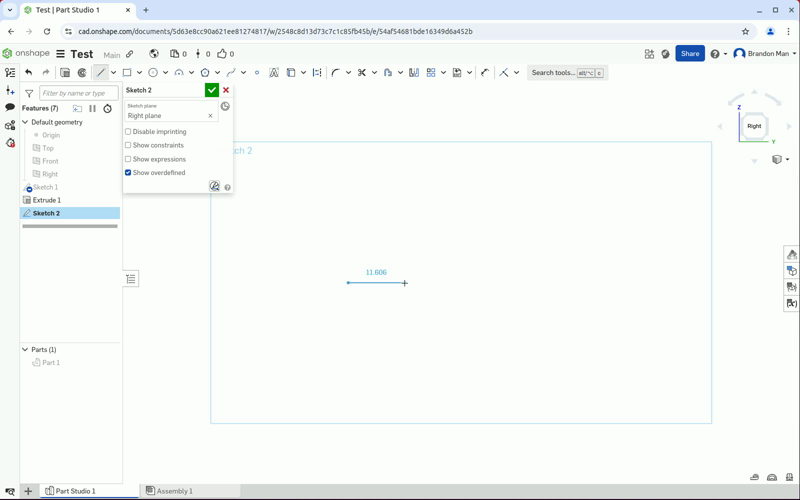
key_up(shift)
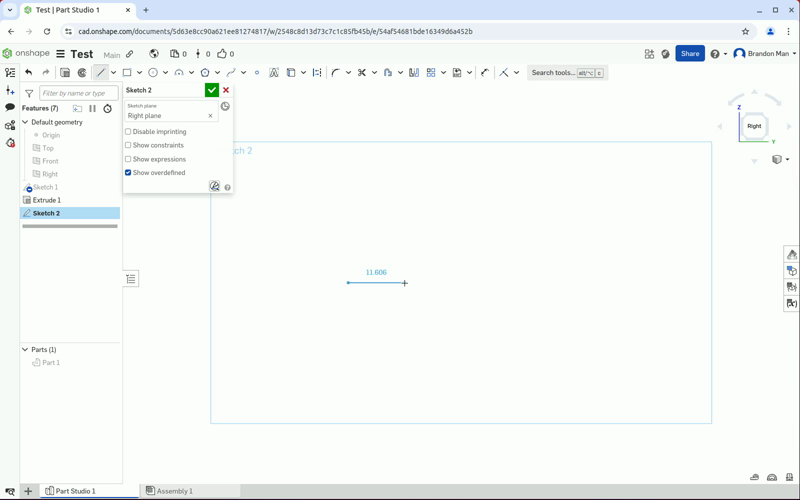
key_down(shift)
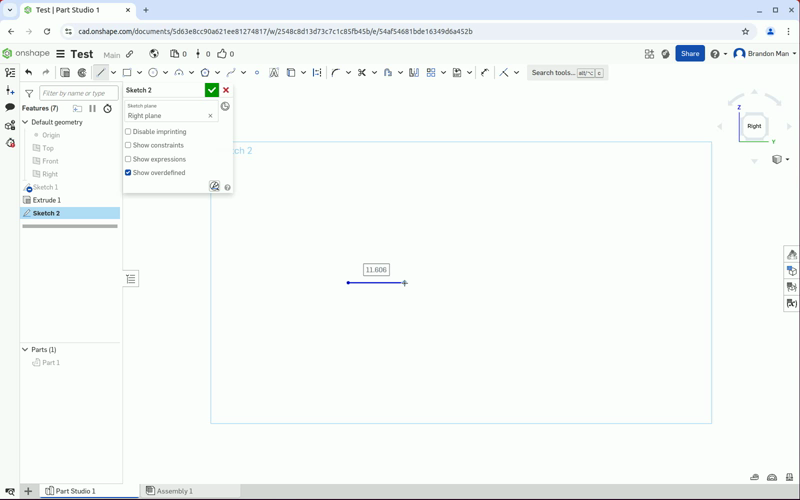
mouse_move(434, 282)
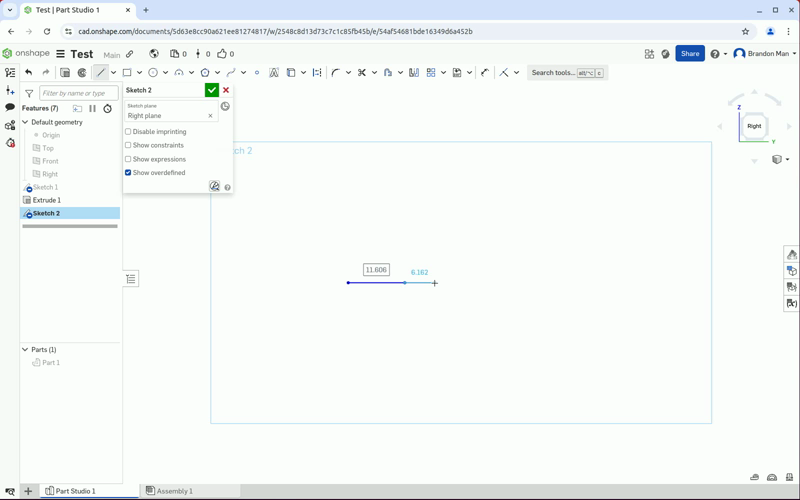
mouse_move(404, 226)
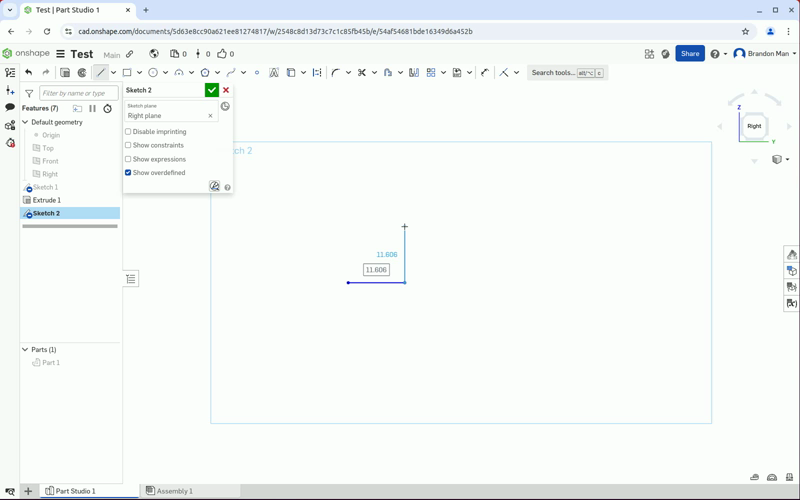
click(404, 226)
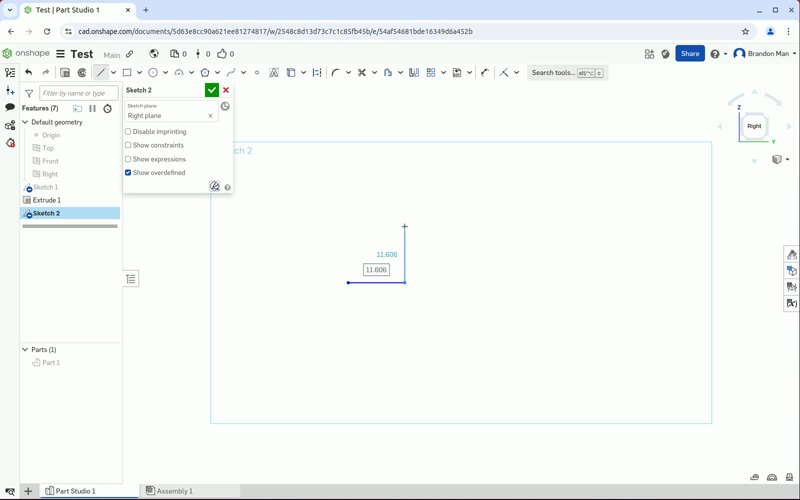
key_up(shift)
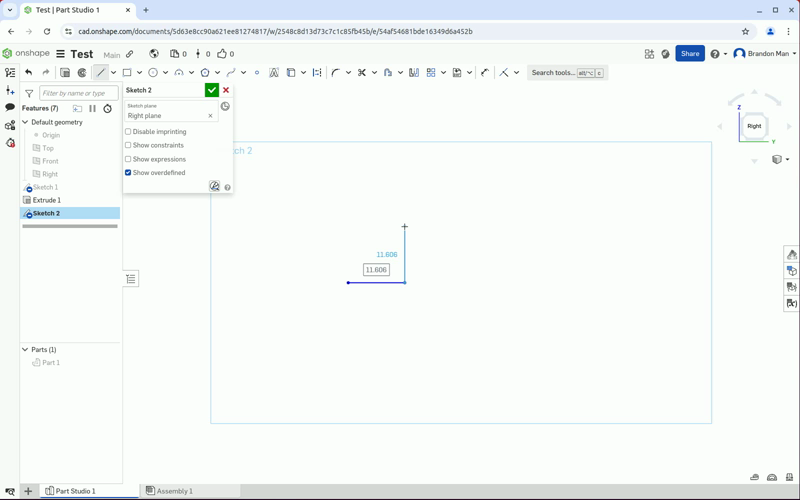
key_down(shift)
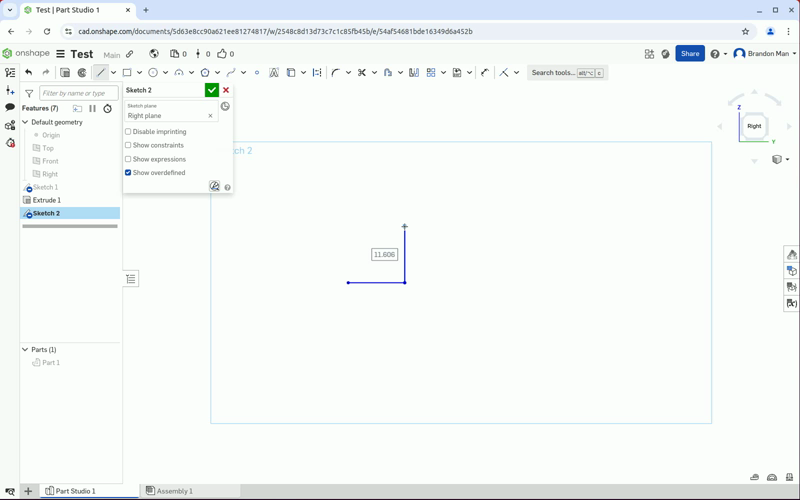
mouse_move(348, 282)
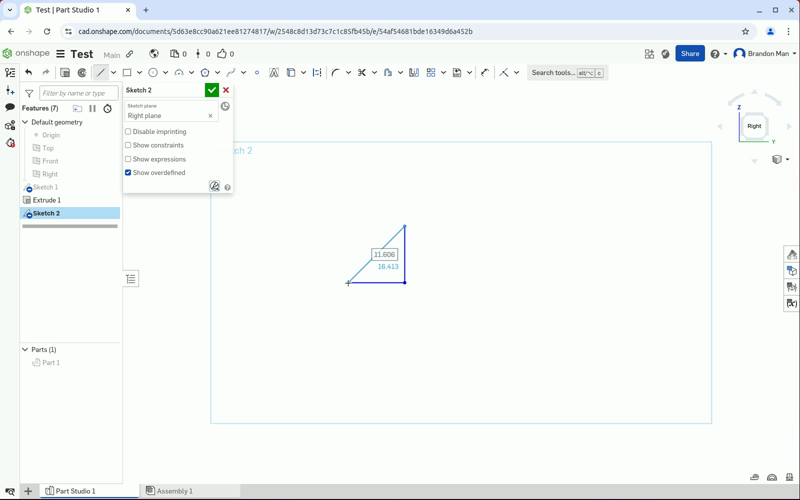
key_up(shift)
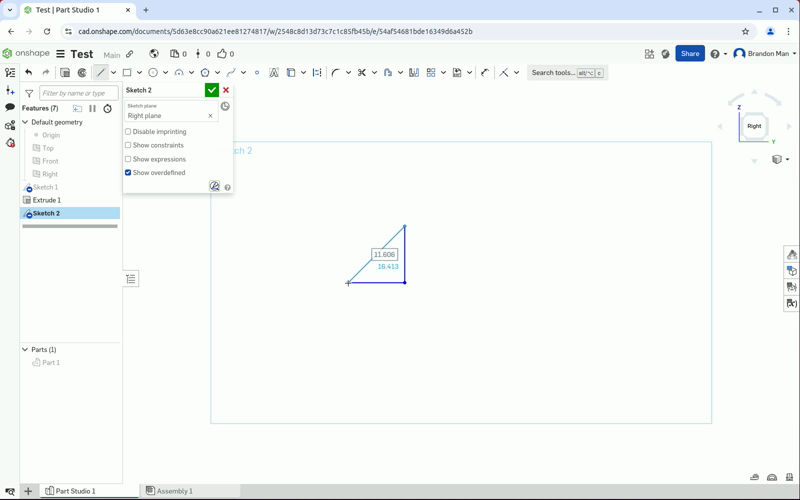
click(348, 282)
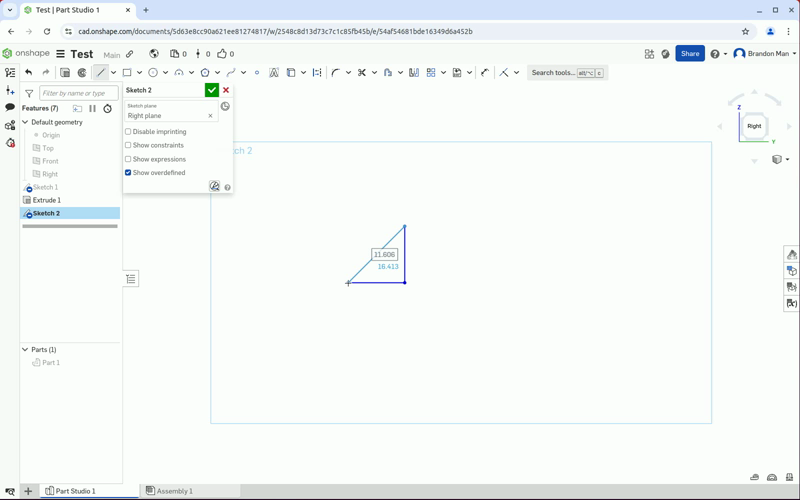
key(esc)
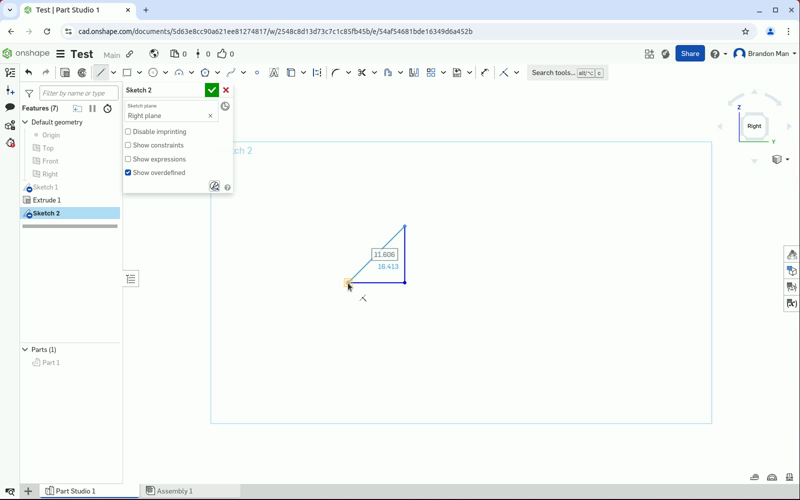
mouse_move(397, 279)
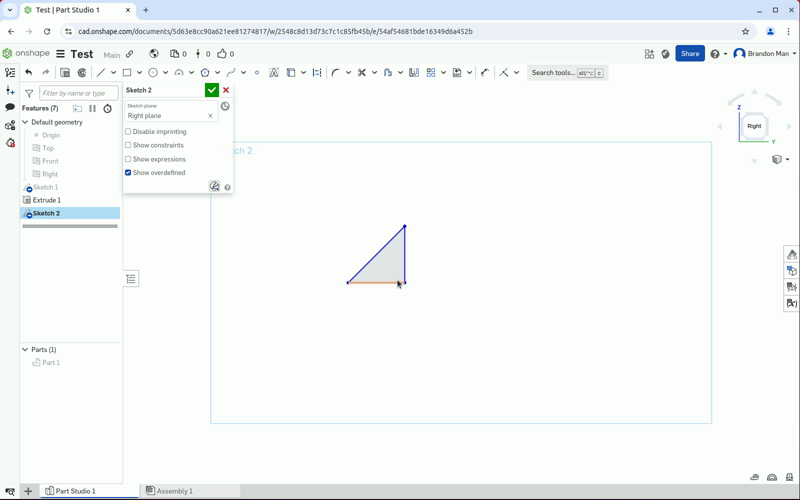
scroll(6)
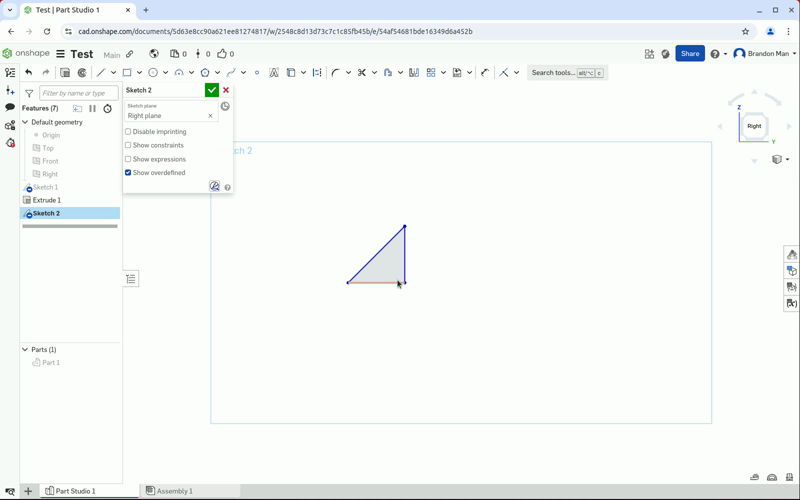
scroll(6)
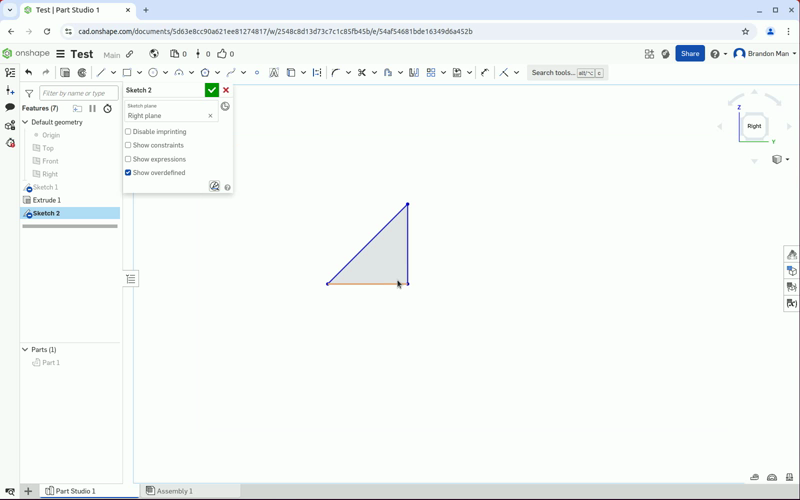
scroll(6)
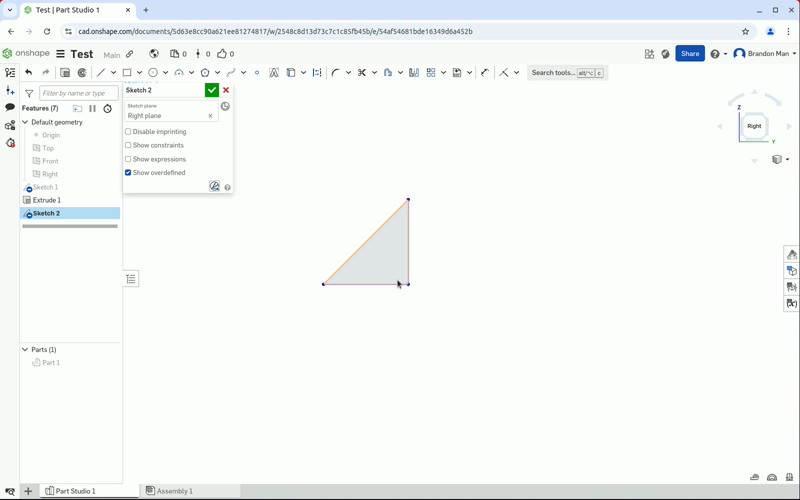
scroll(6)
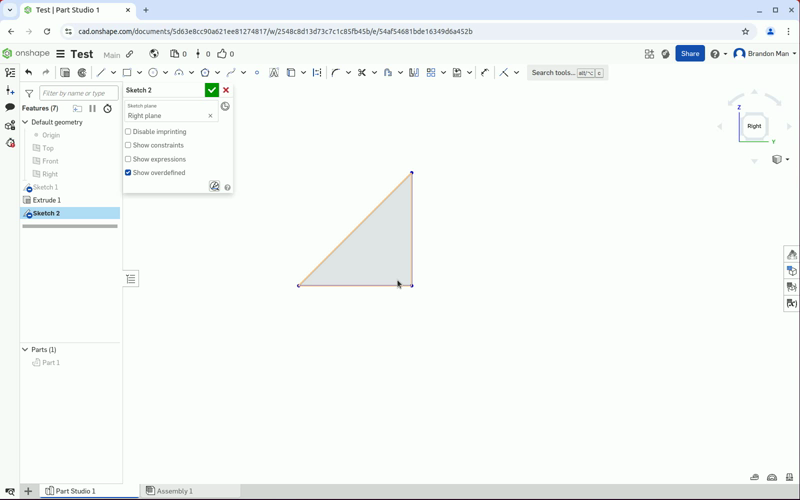
scroll(6)
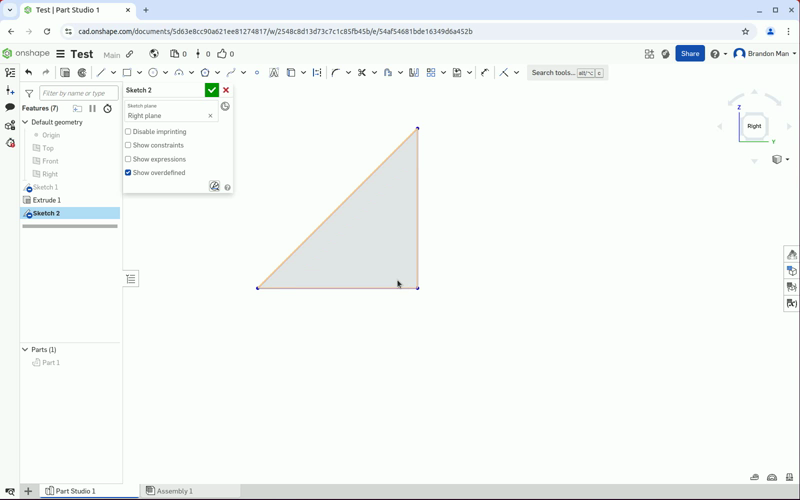
scroll(6)
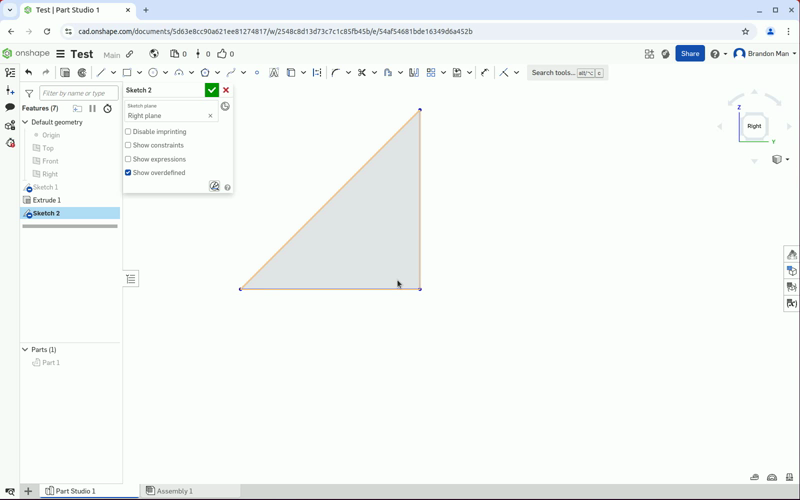
scroll(6)
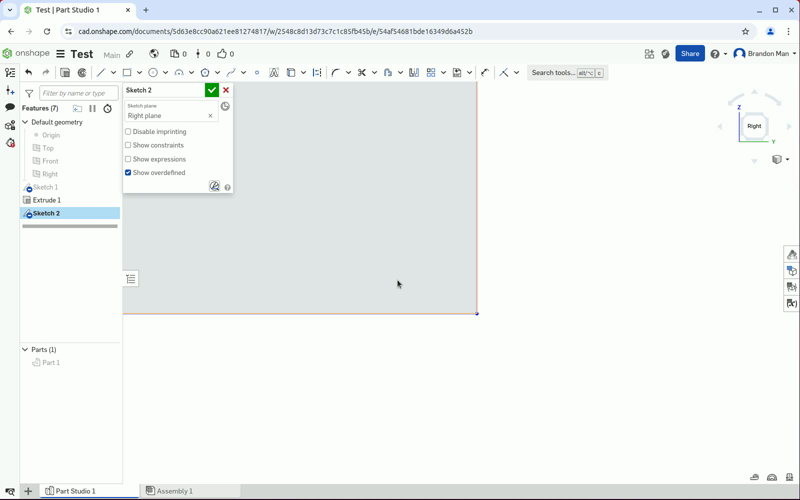
click(397, 279)
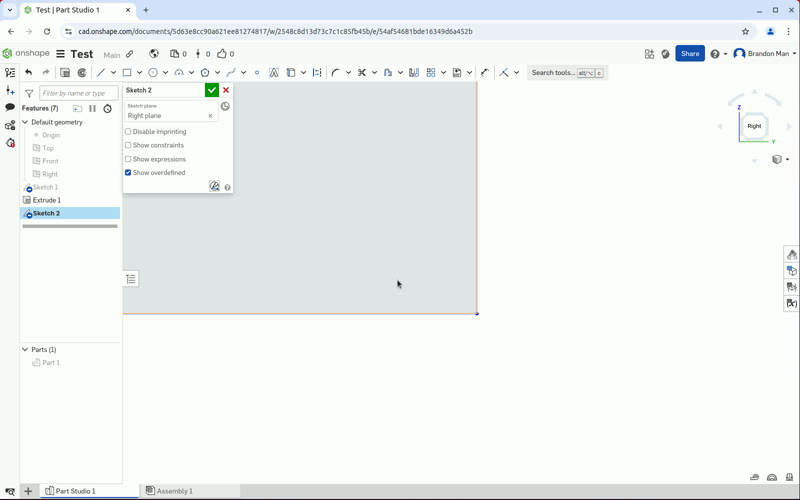
scroll(-6)
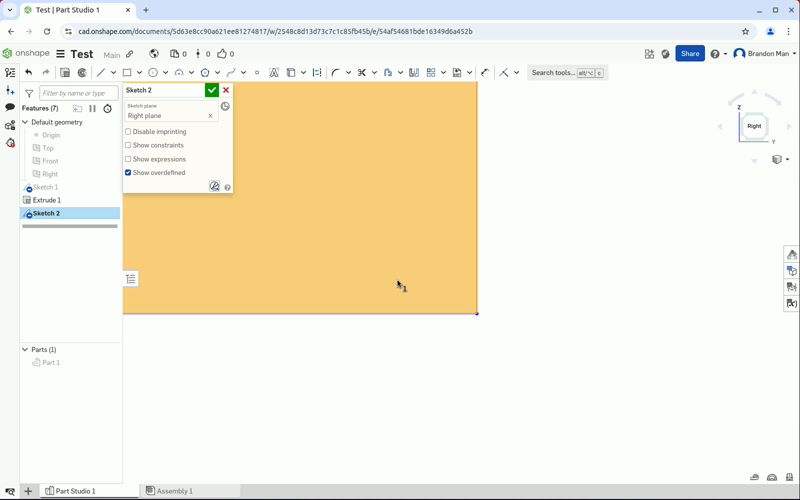
scroll(-6)
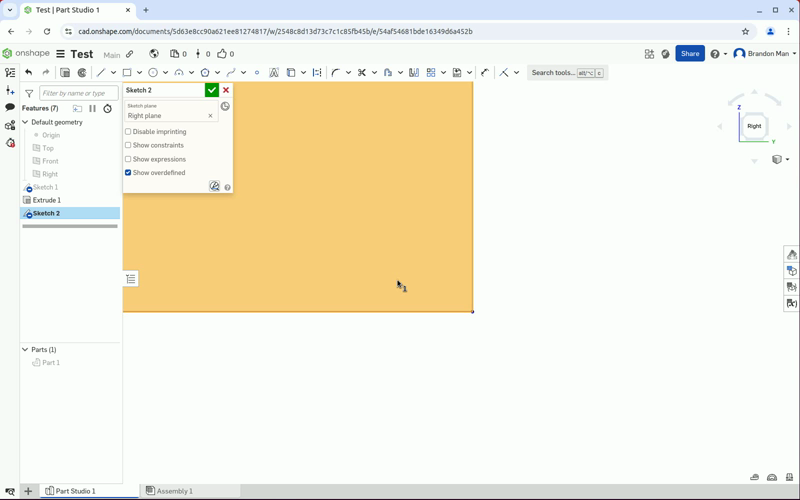
scroll(-6)
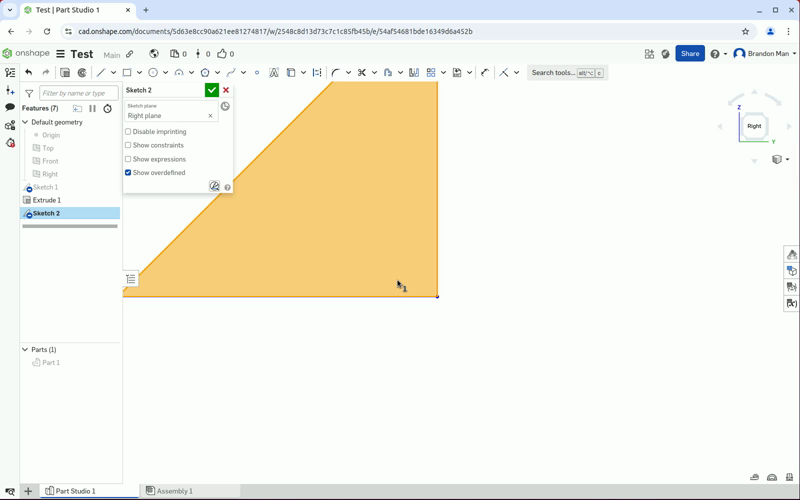
scroll(-6)
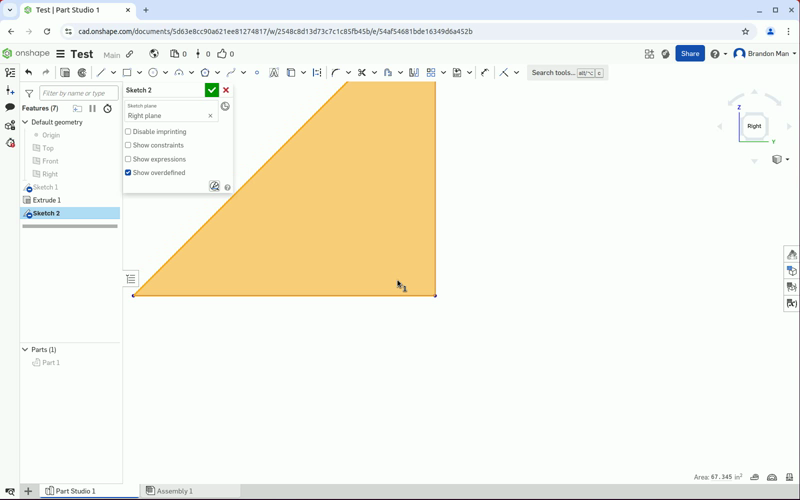
scroll(-6)
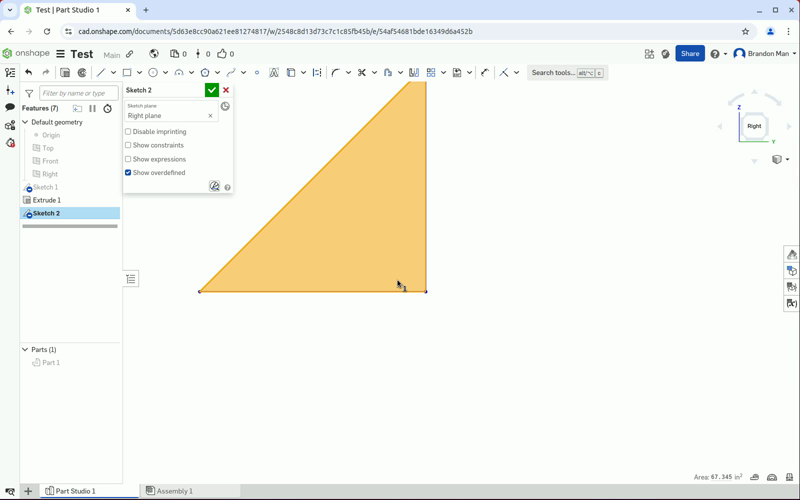
scroll(-6)
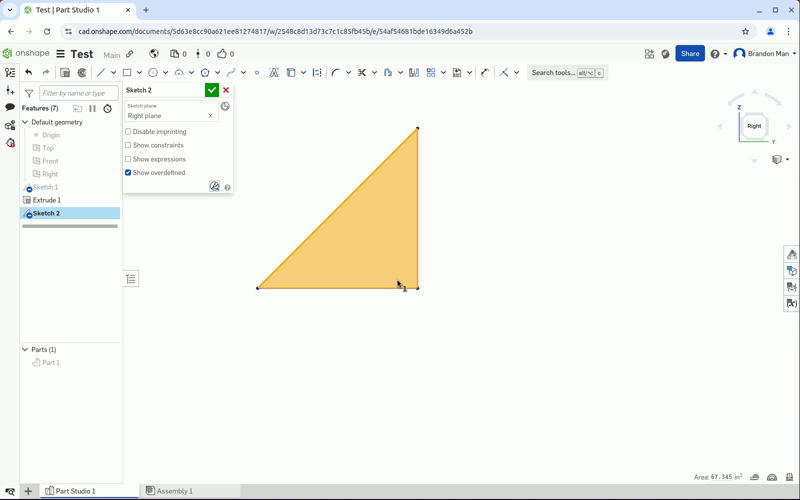
scroll(-6)
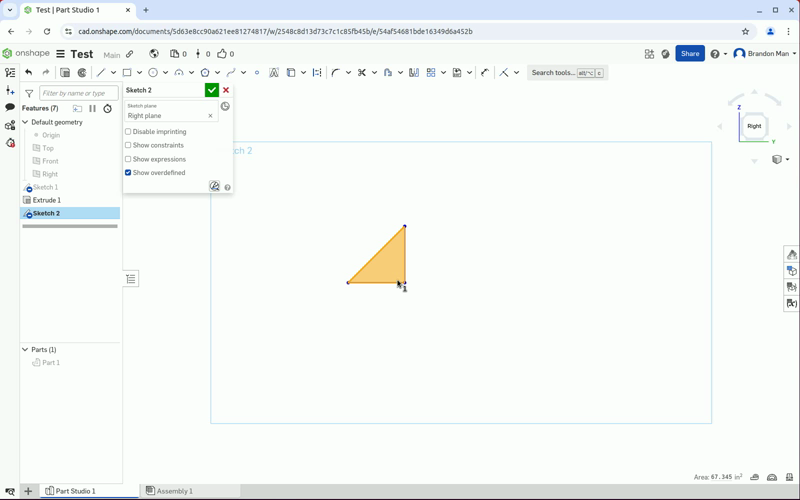
mouse_move(73, 352)
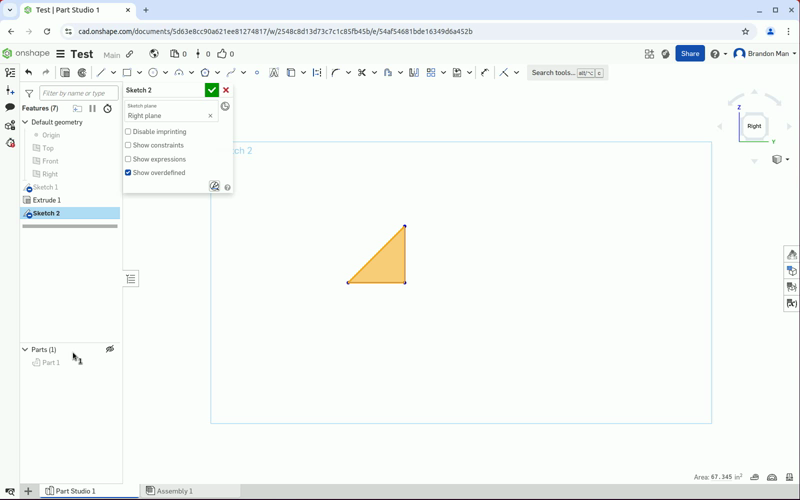
key(shift+y)
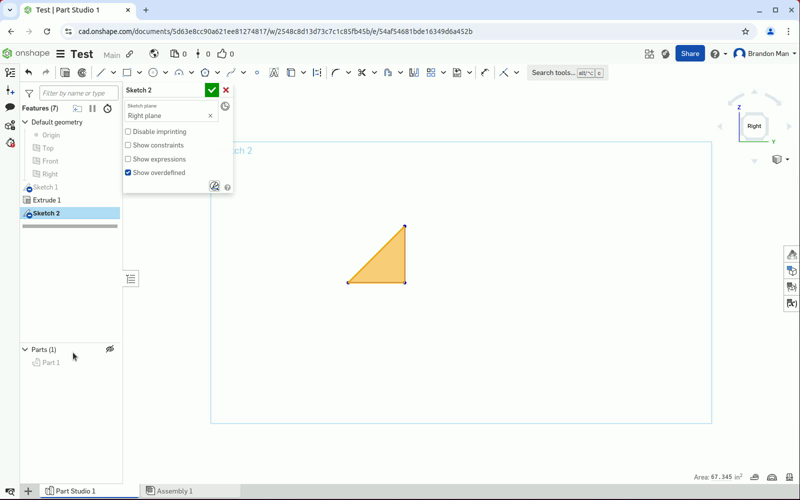
key(shift+e)
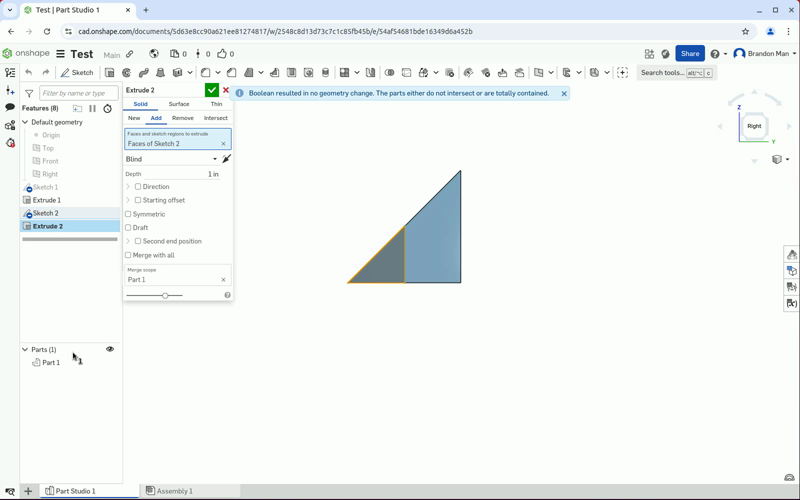
mouse_move(143, 106)
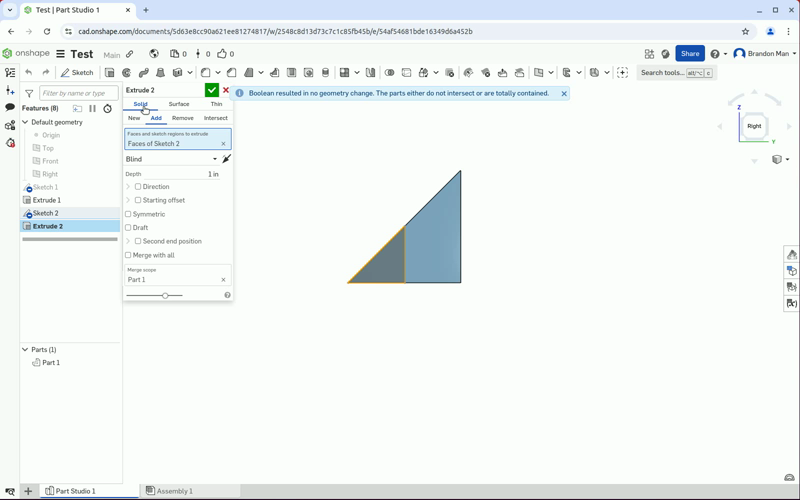
click(143, 106)
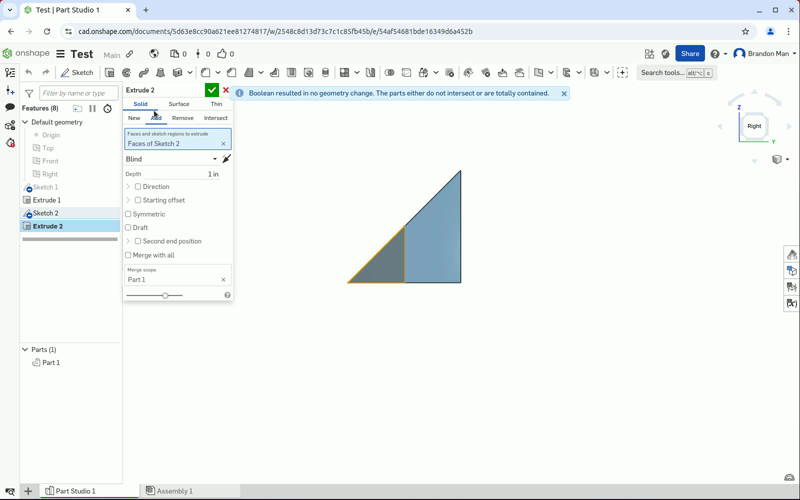
mouse_move(186, 120)
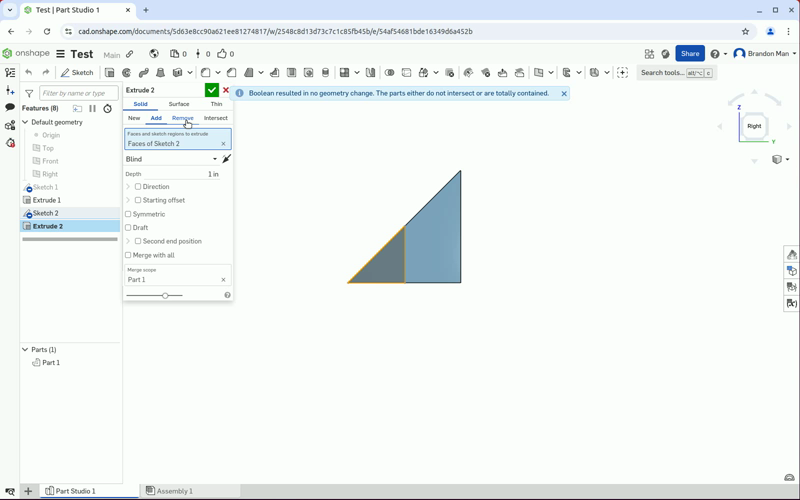
click(186, 120)
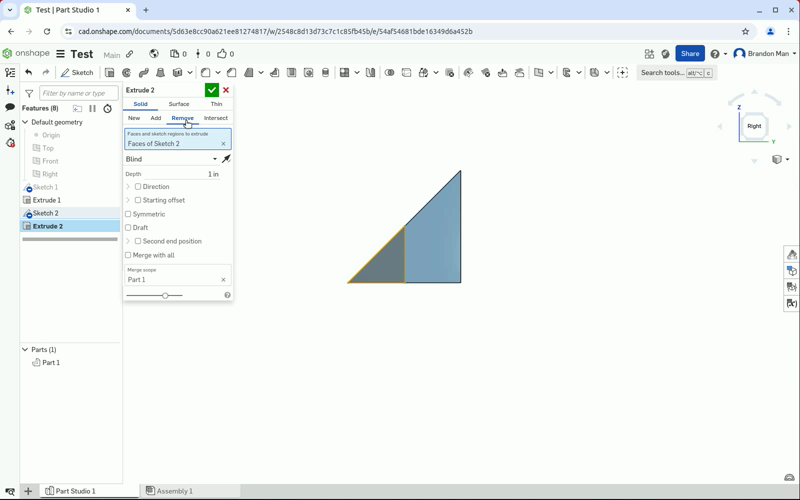
key(tab, 4)
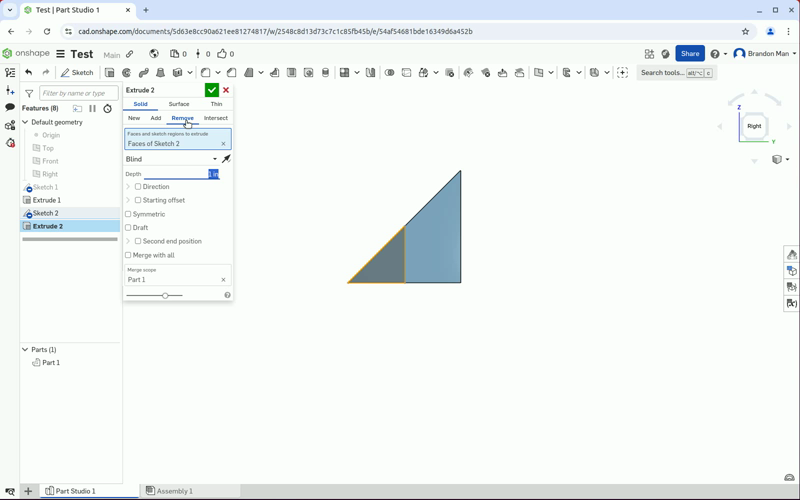
text(23.108)
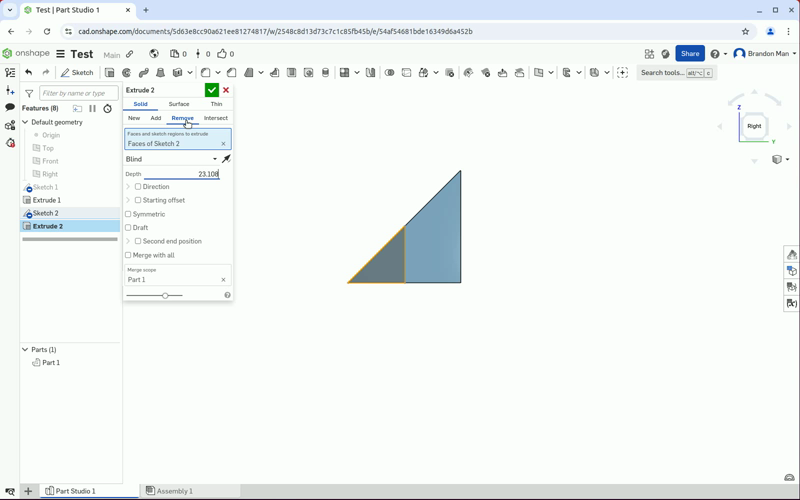
key(tab, 3)
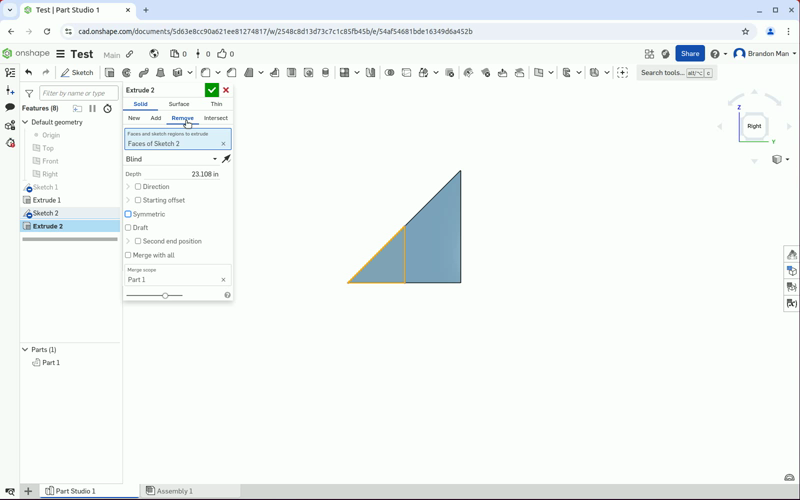
key(space)
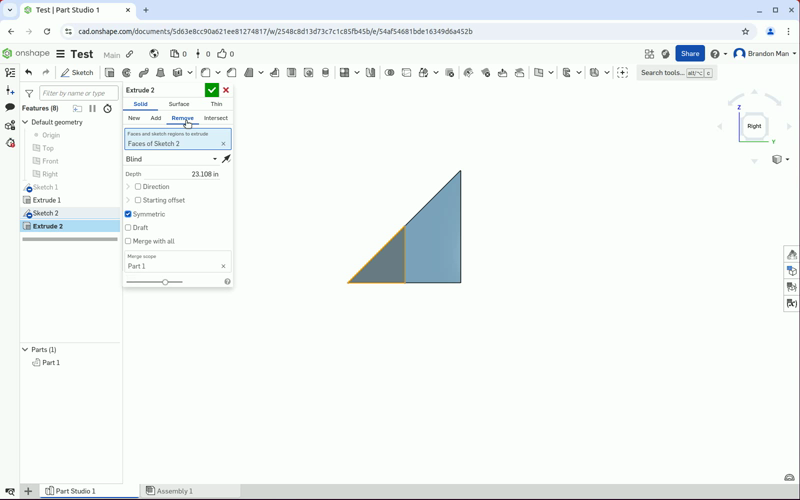
key(tab, 2)
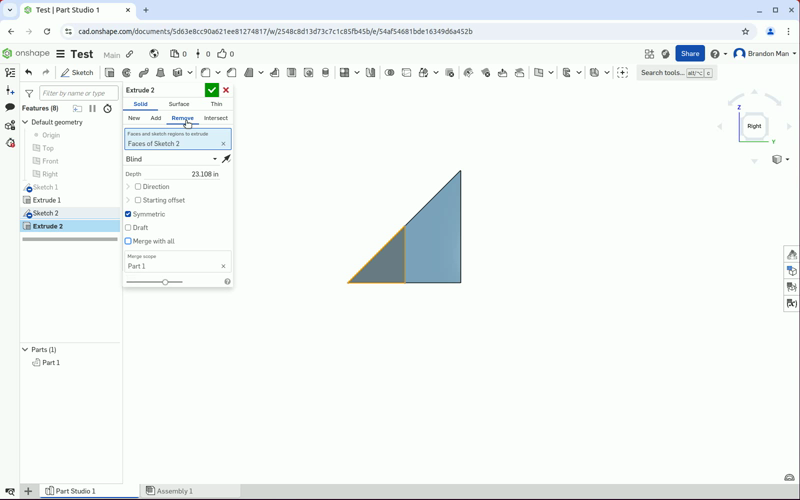
key(space)
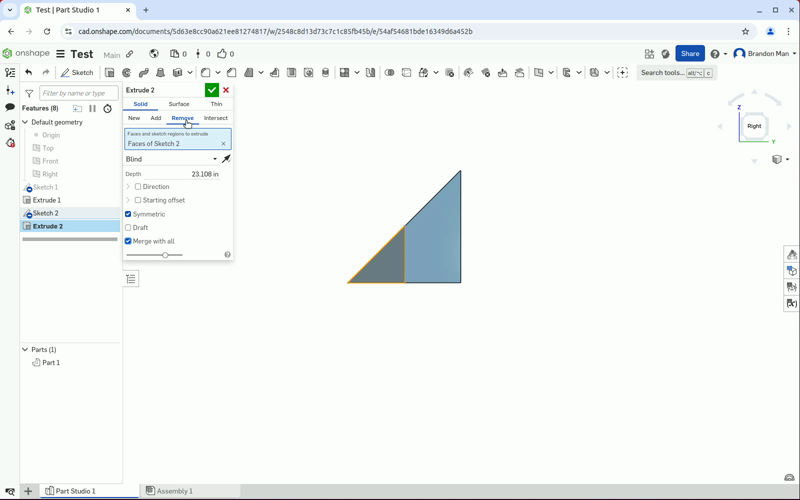
key(enter)
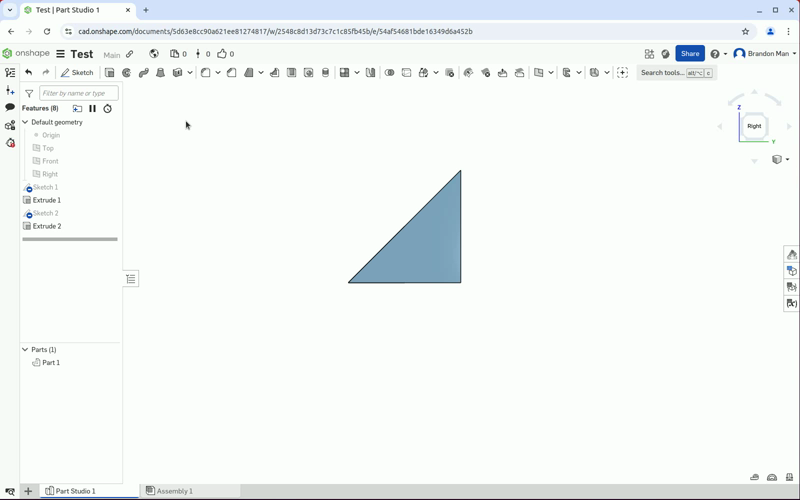
key(shift+h)
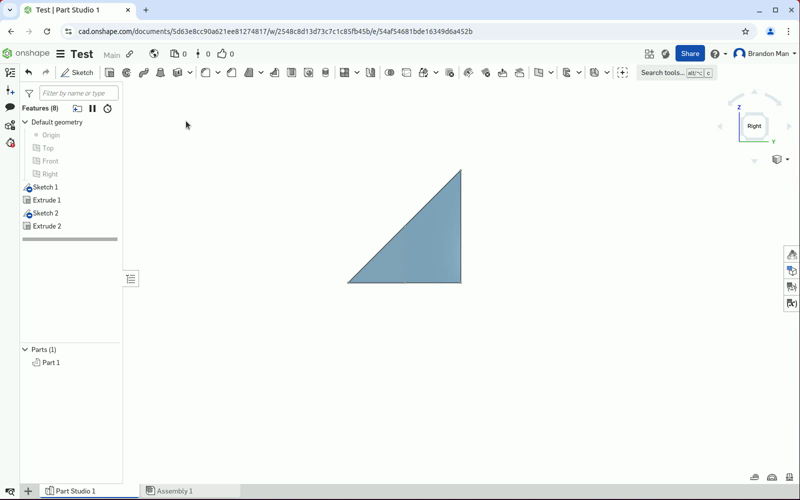
key(shift+h)
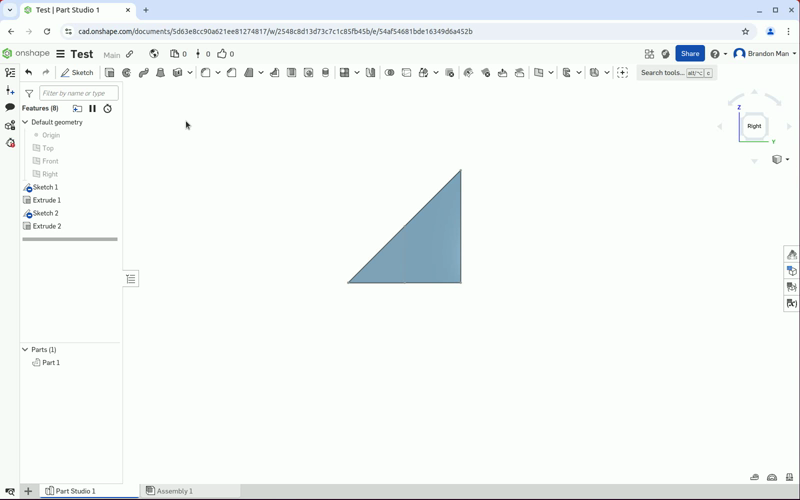
key(shift+7)
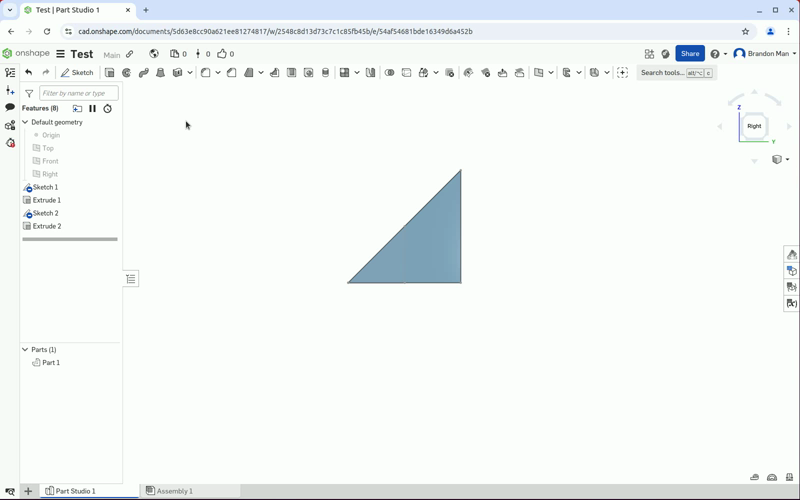
key(right, 2)
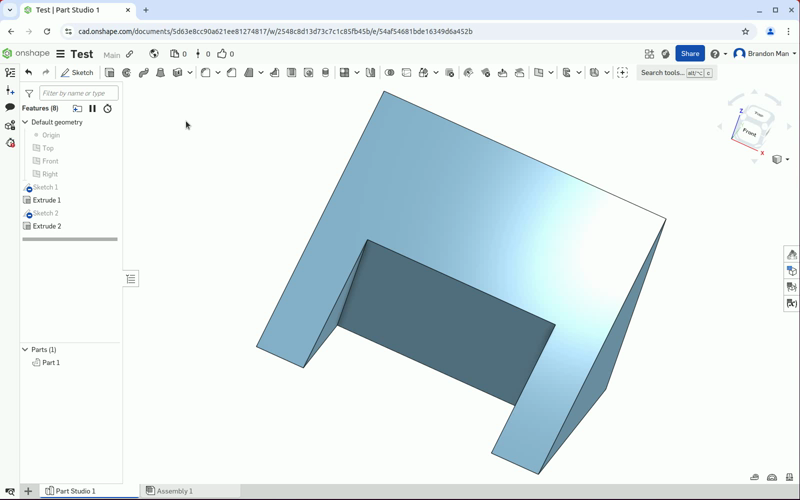
key(down, 2)
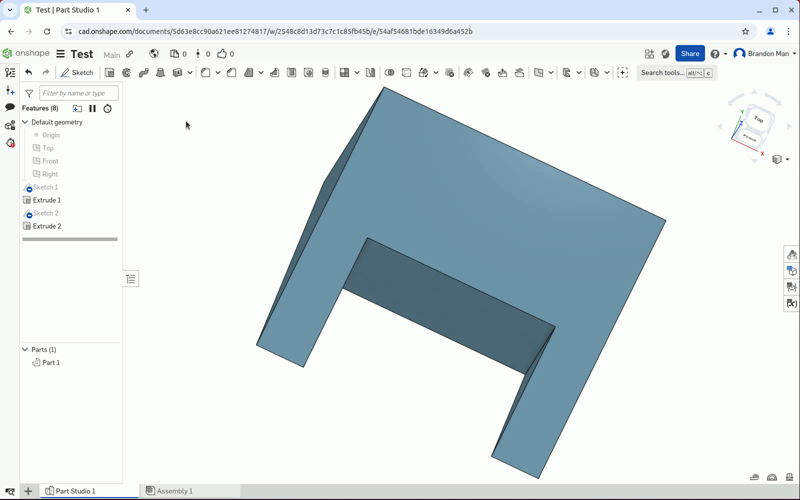
key(up, 2)
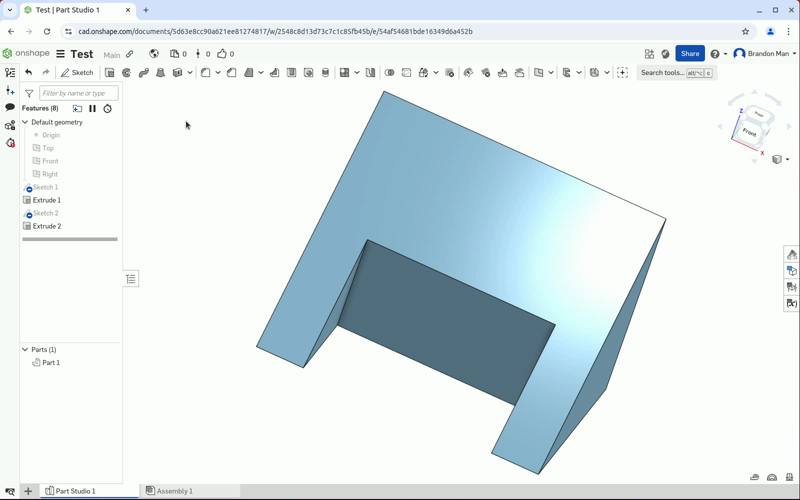
key(left, 2)
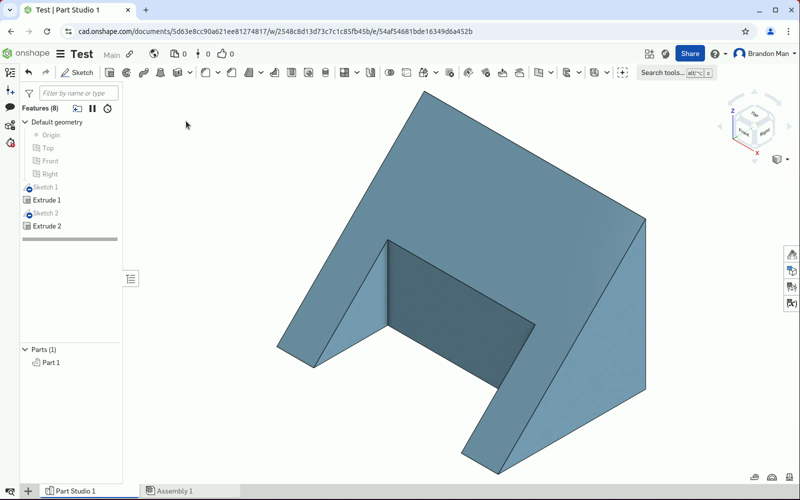
mouse_move(73, 189)
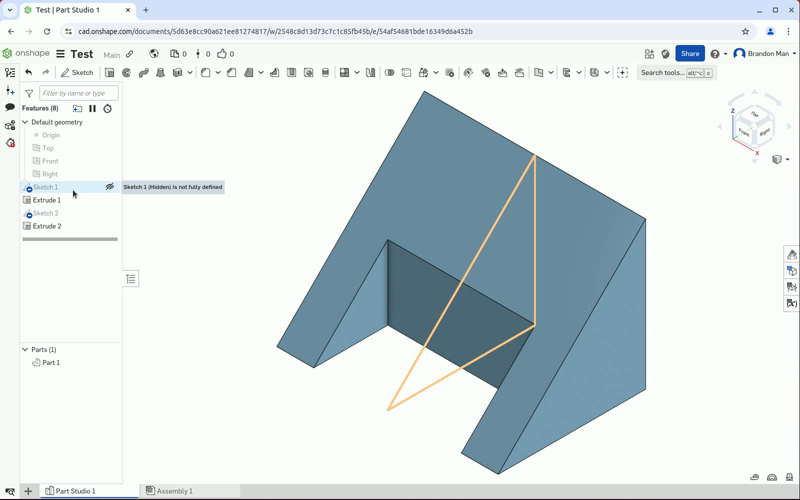
click(73, 189)